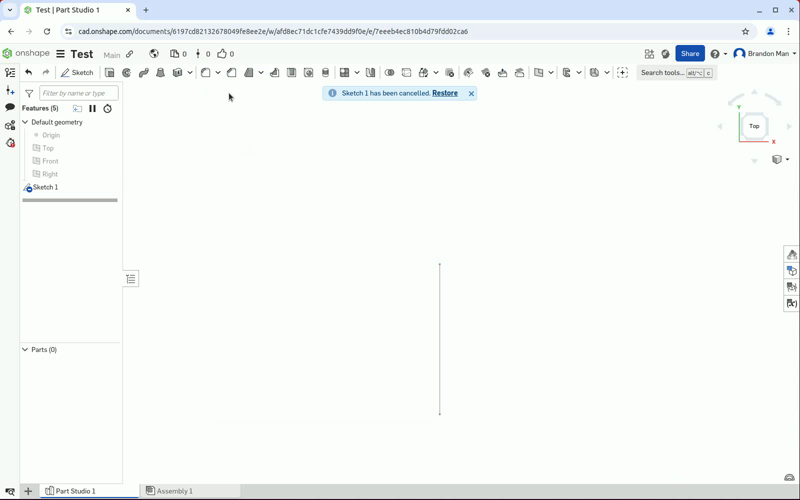
key(shift+h)
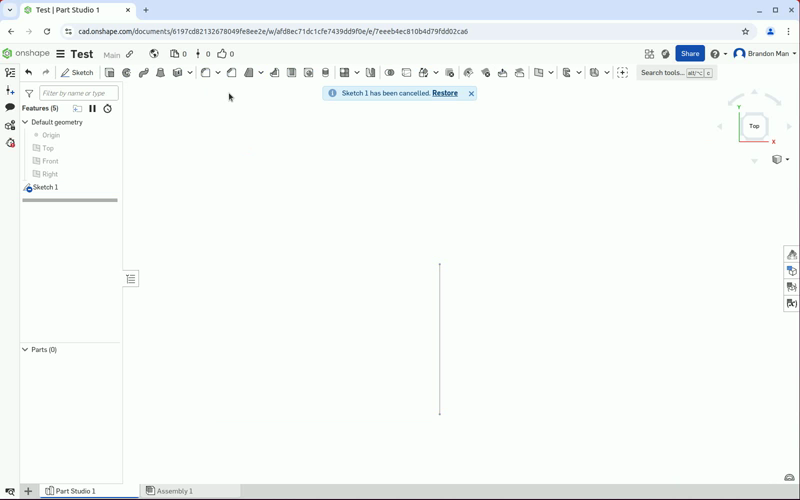
key(shift+s)
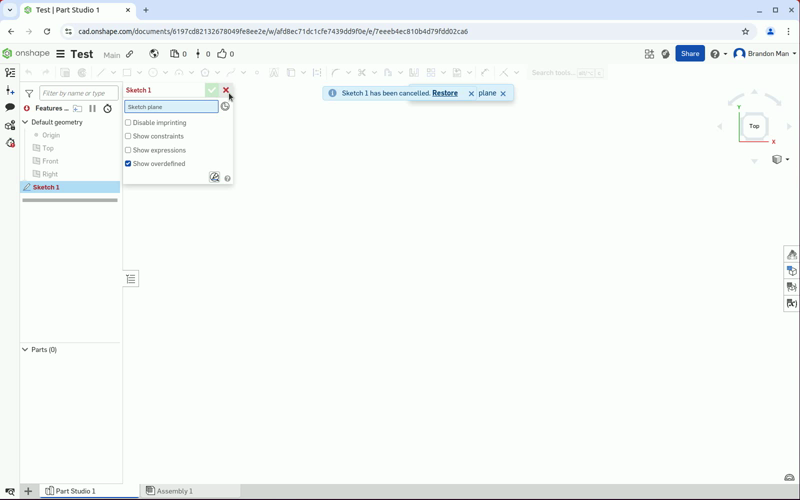
mouse_move(73, 150)
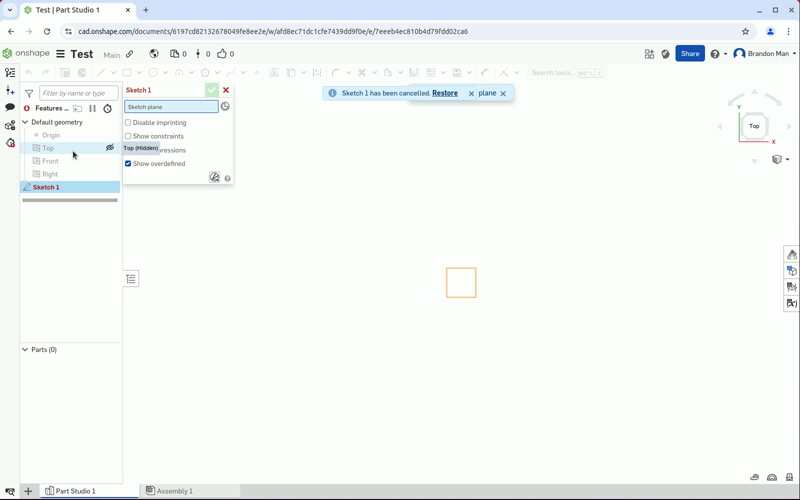
click(73, 150)
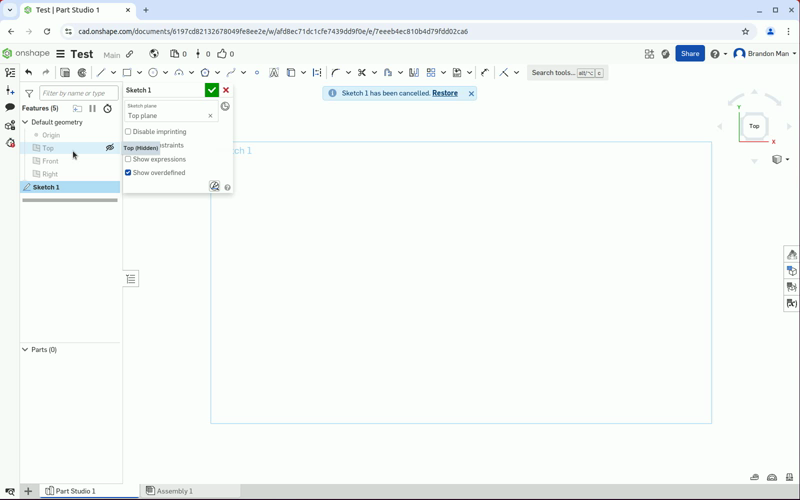
mouse_move(73, 352)
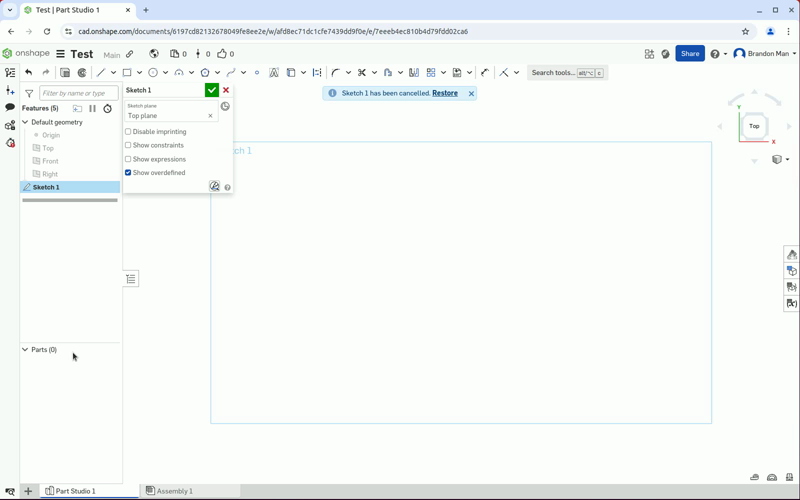
key(y)
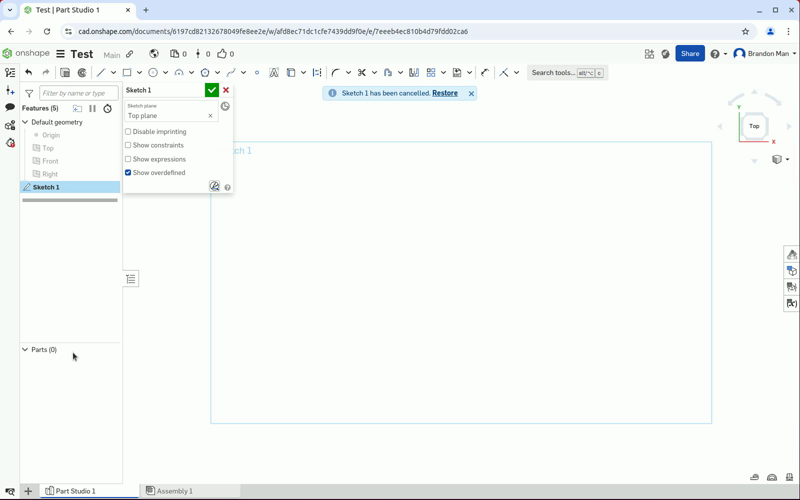
key(l)
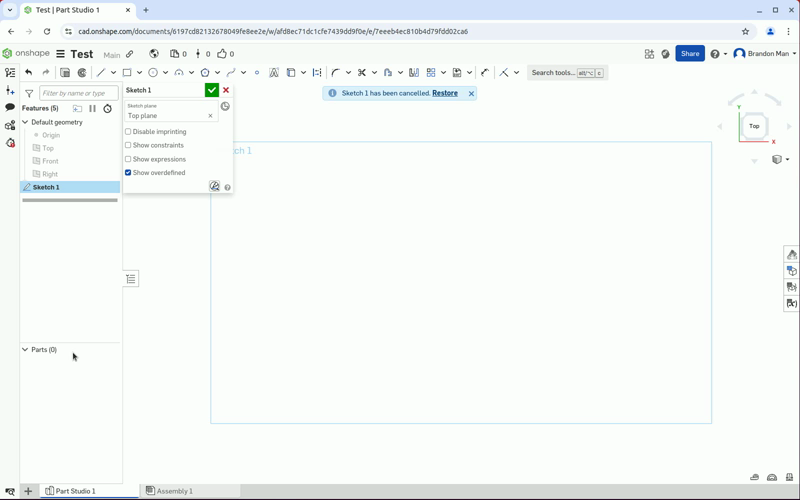
key_down(shift)
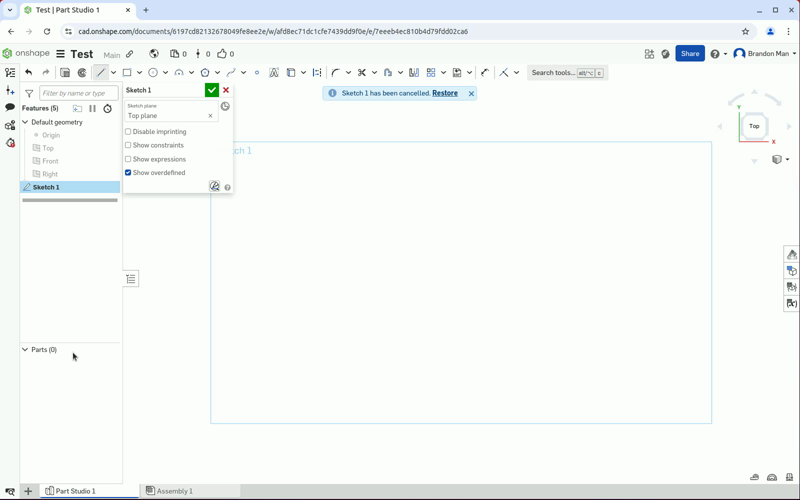
mouse_move(460, 282)
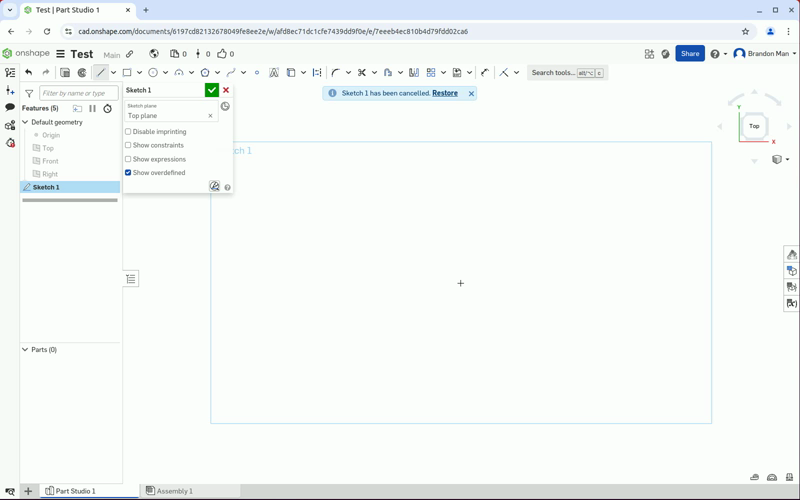
click(460, 282)
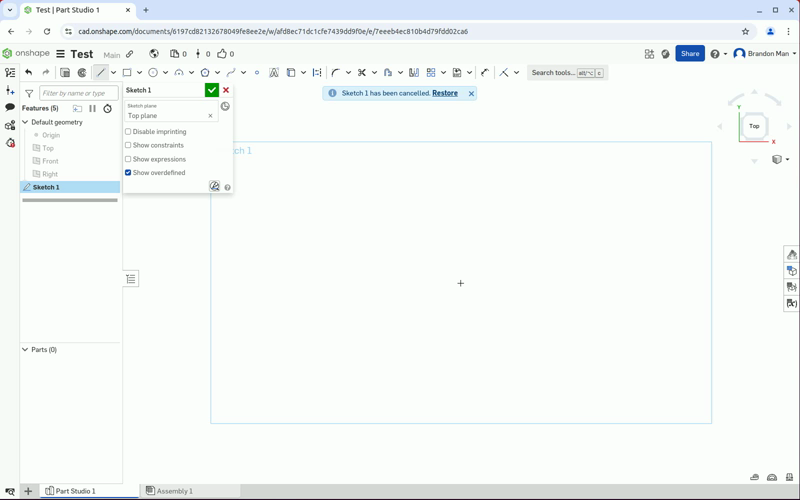
key_up(shift)
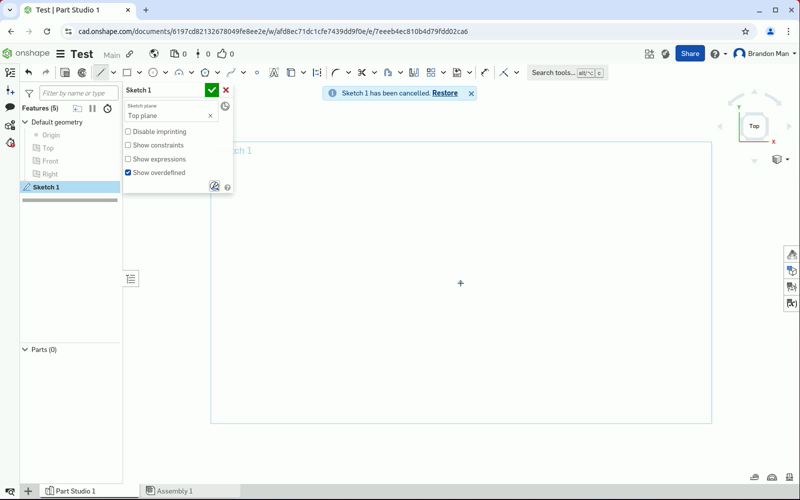
key_down(shift)
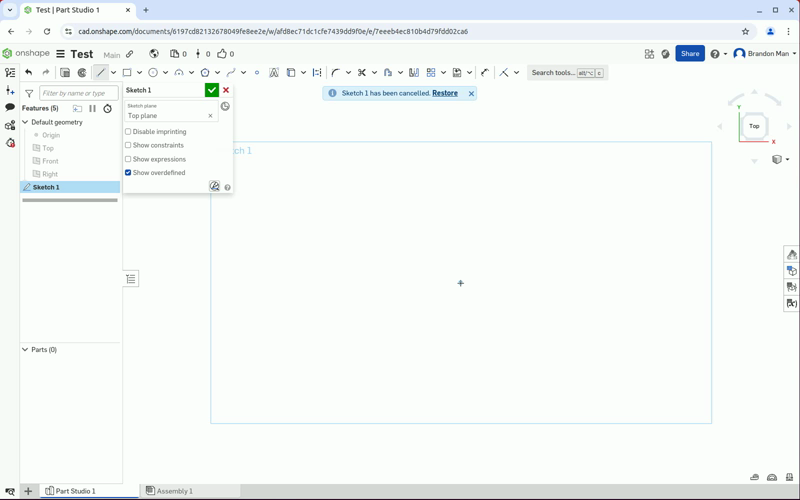
mouse_move(535, 282)
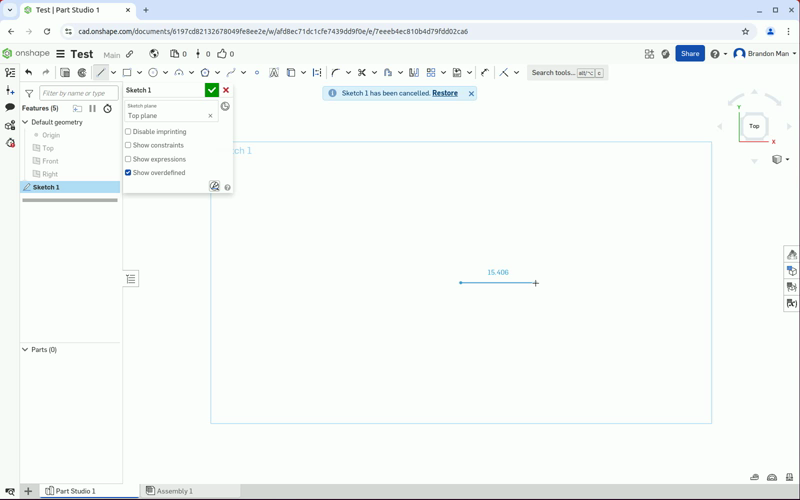
click(535, 282)
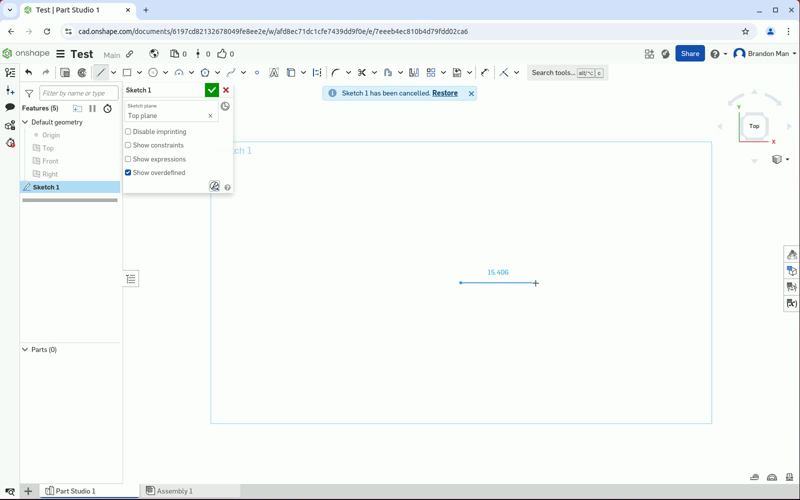
key_up(shift)
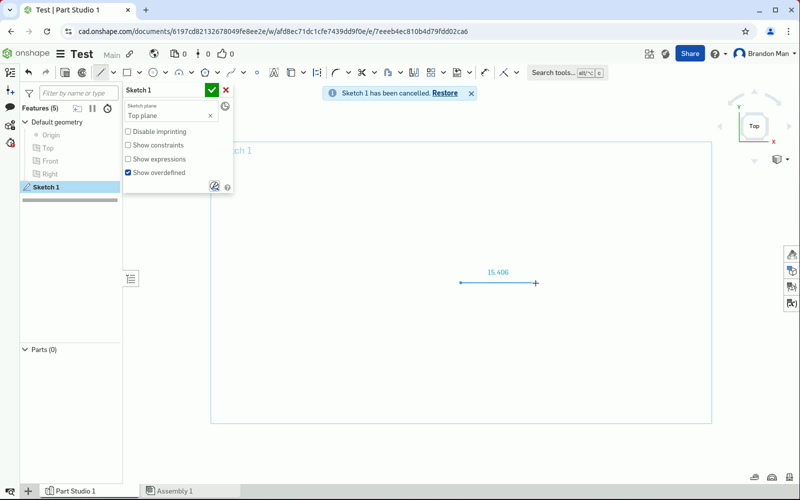
key_down(shift)
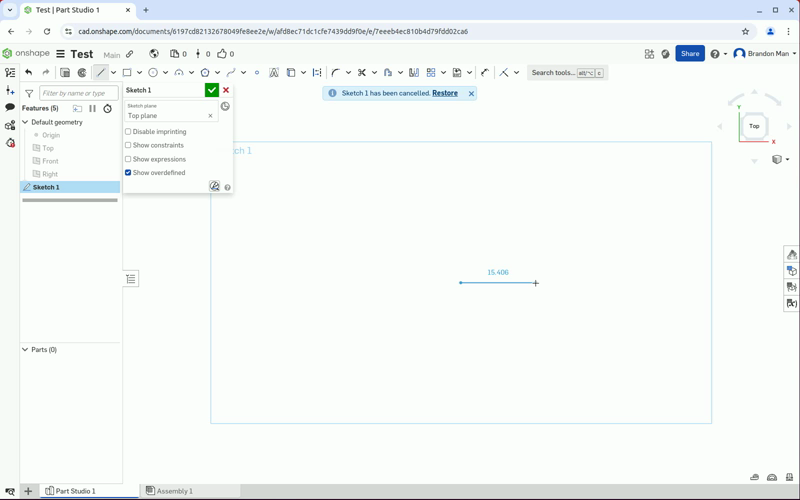
mouse_move(535, 170)
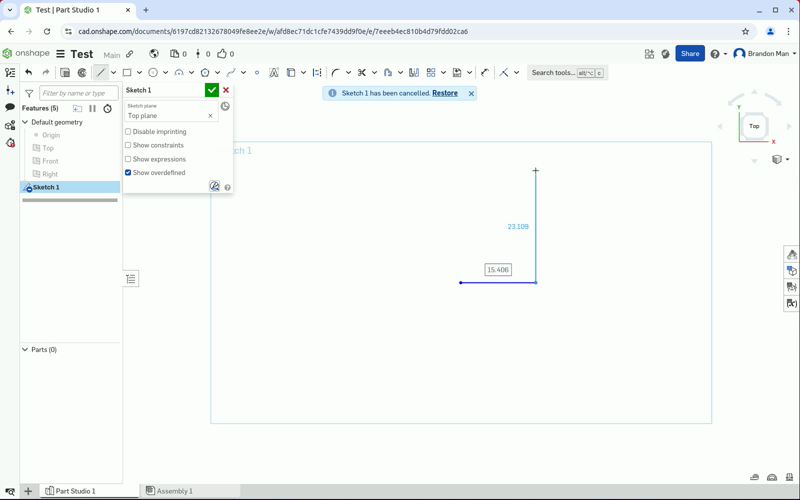
click(535, 170)
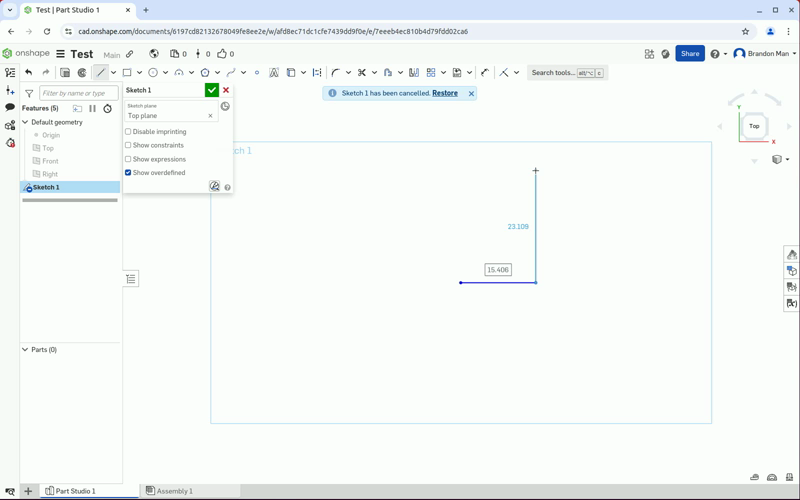
key_up(shift)
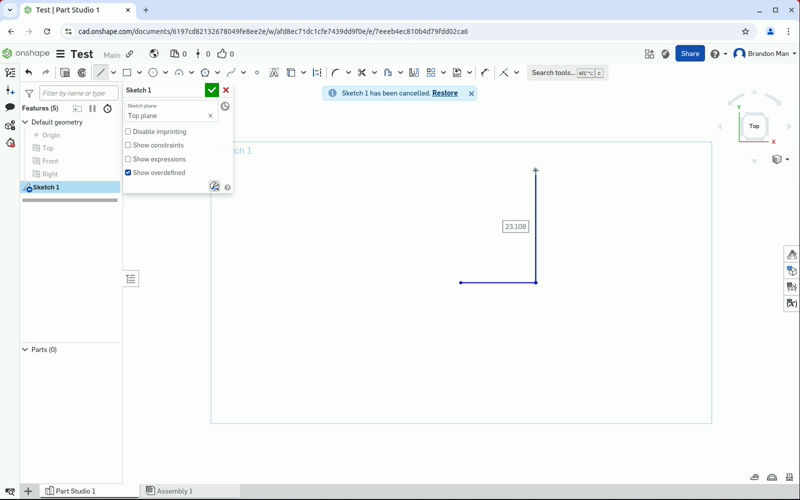
key_down(shift)
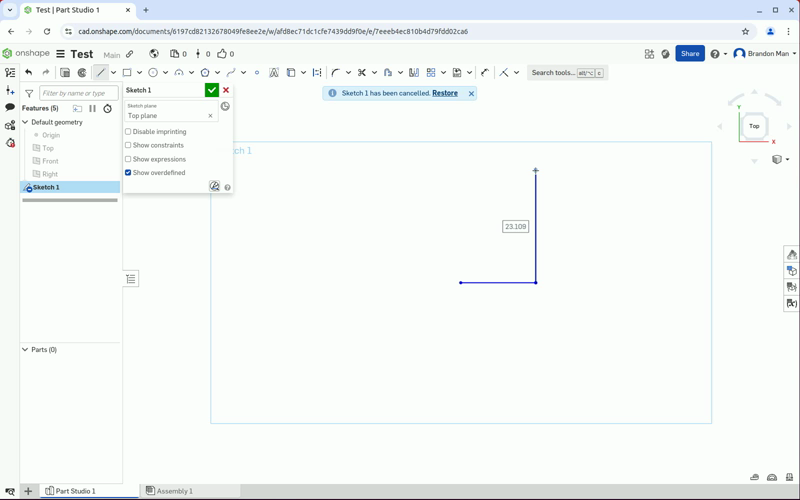
mouse_move(460, 170)
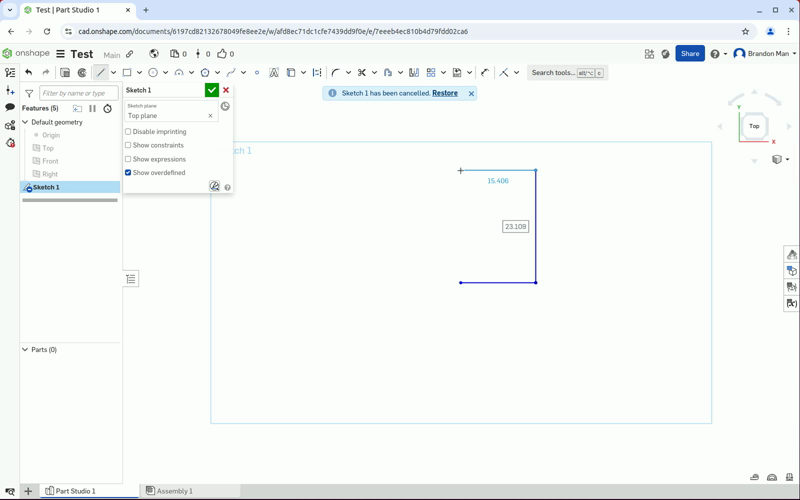
click(460, 170)
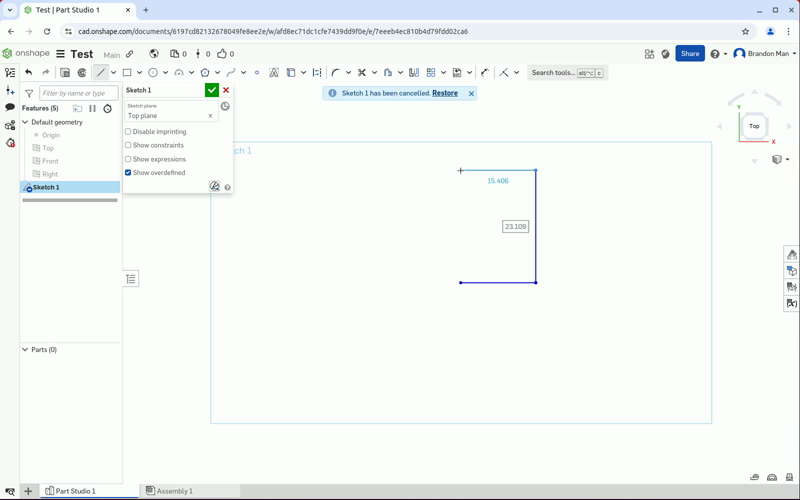
key_up(shift)
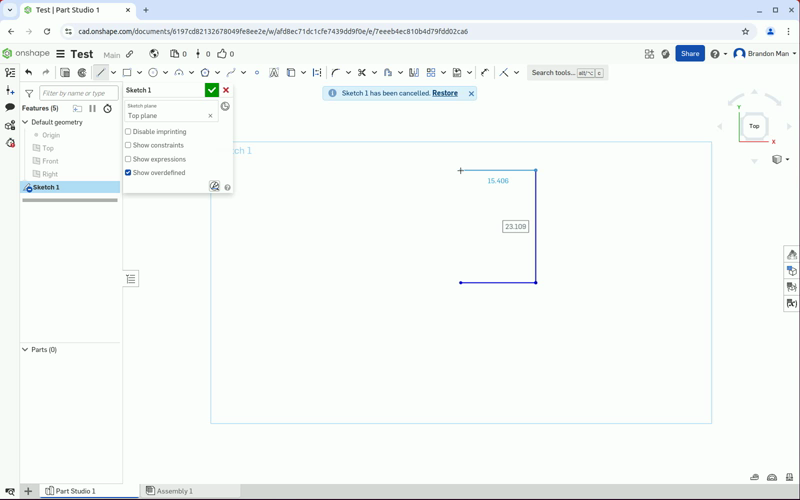
key_down(shift)
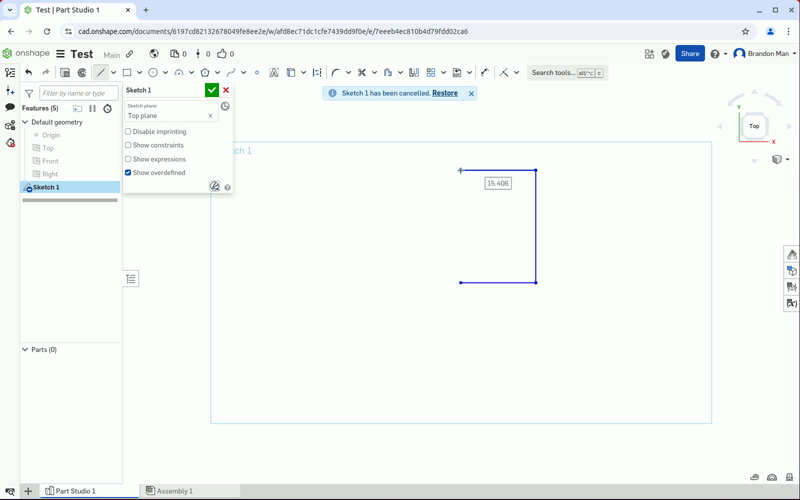
mouse_move(460, 282)
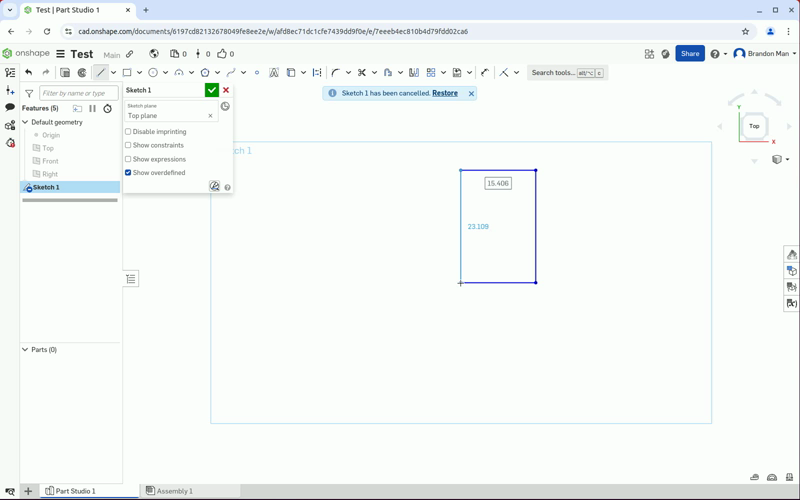
key_up(shift)
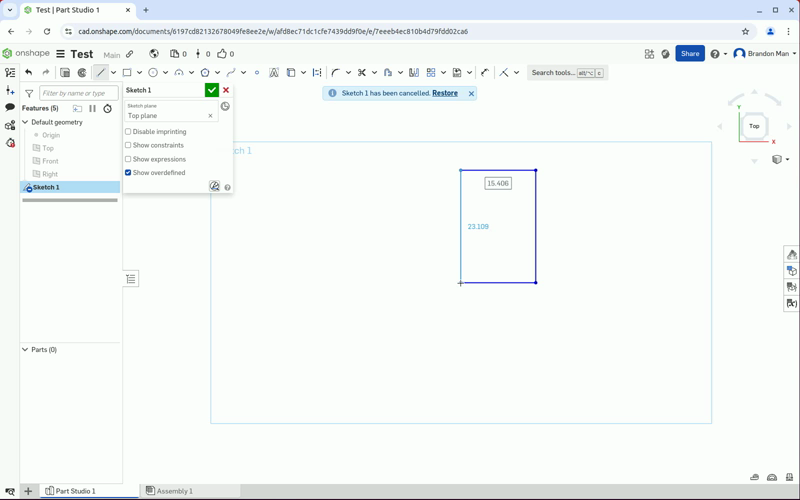
click(460, 282)
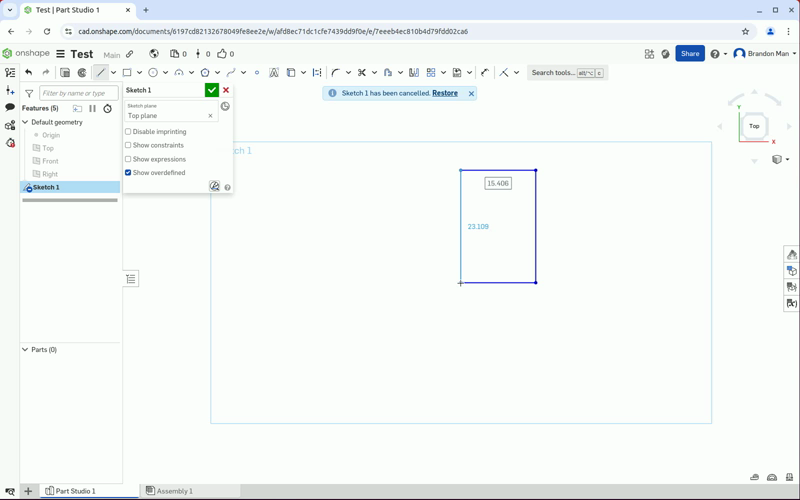
key(esc)
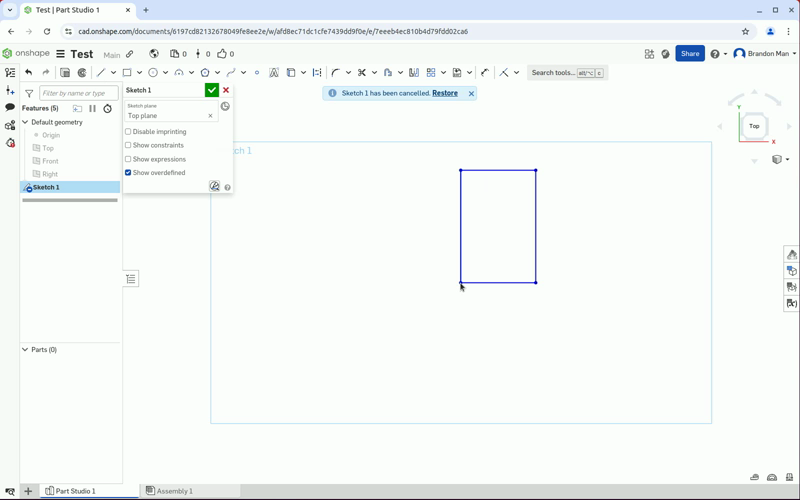
mouse_move(470, 215)
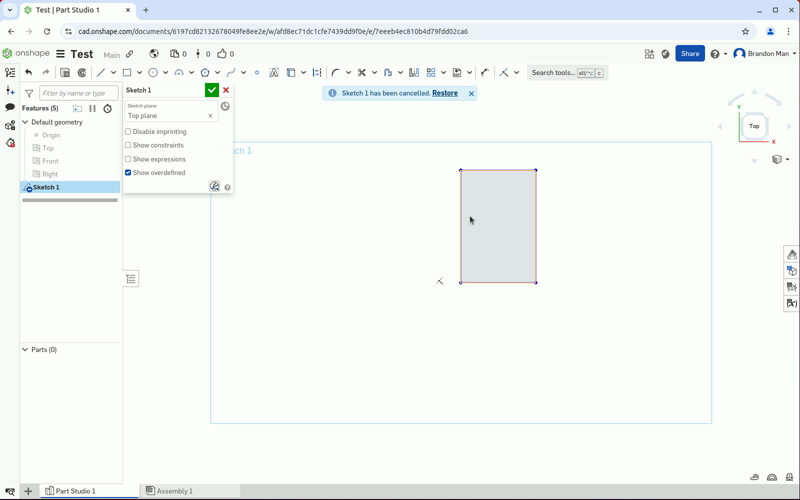
click(470, 215)
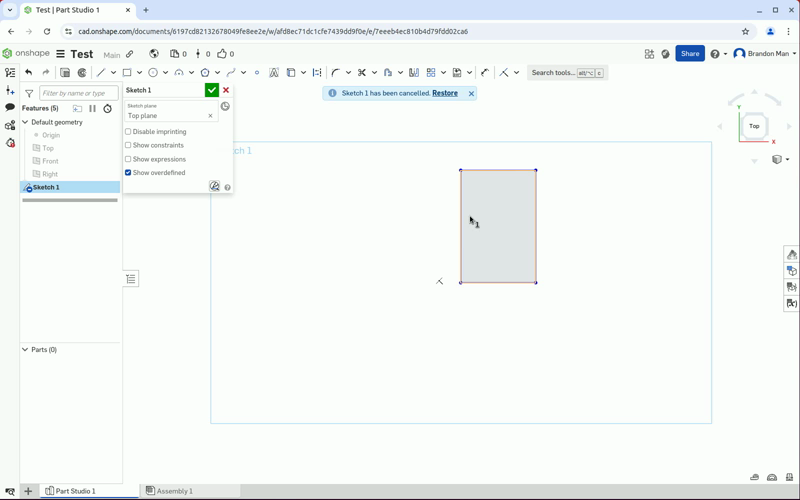
mouse_move(73, 352)
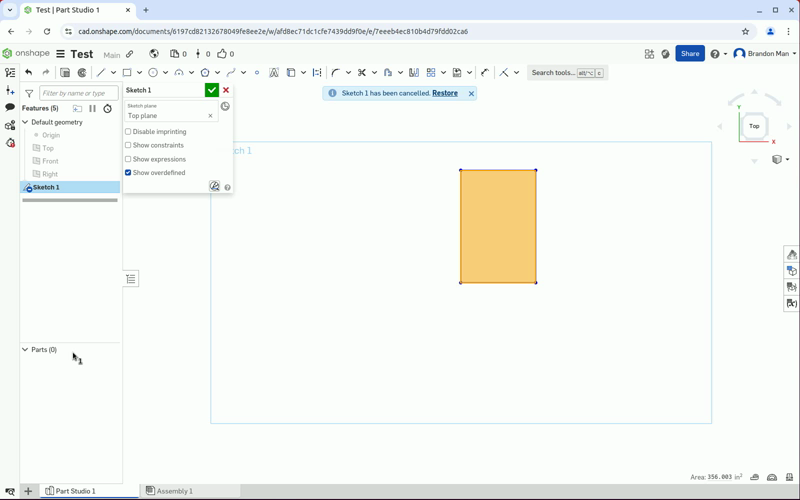
key(shift+y)
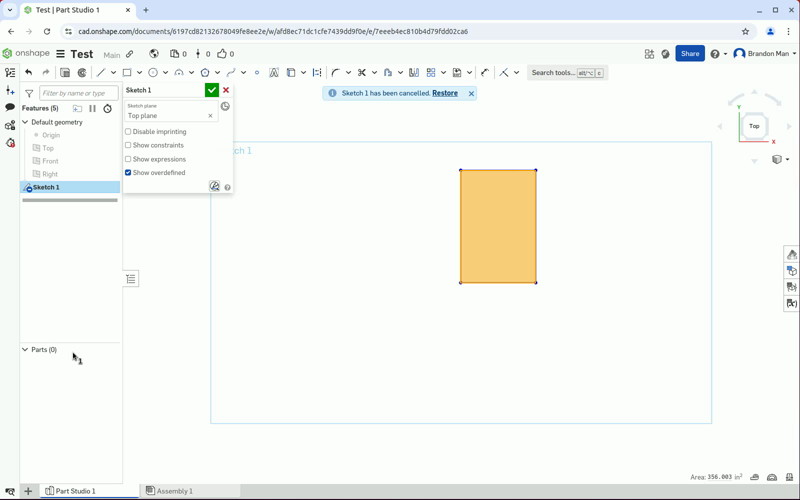
key(shift+e)
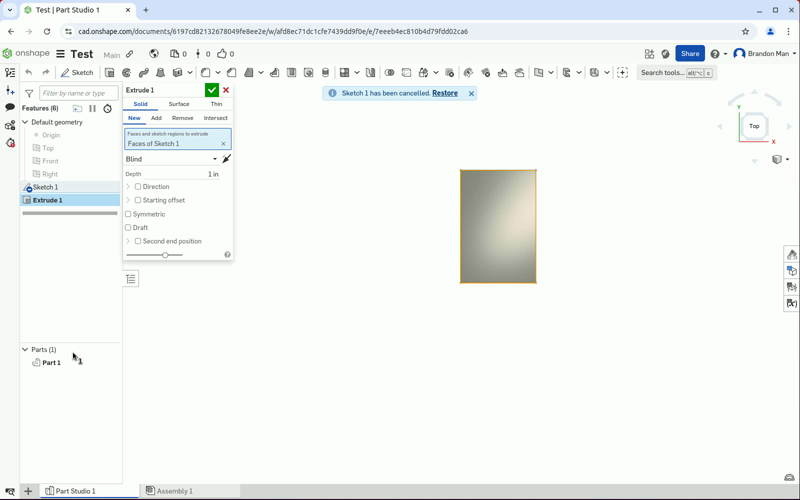
mouse_move(143, 106)
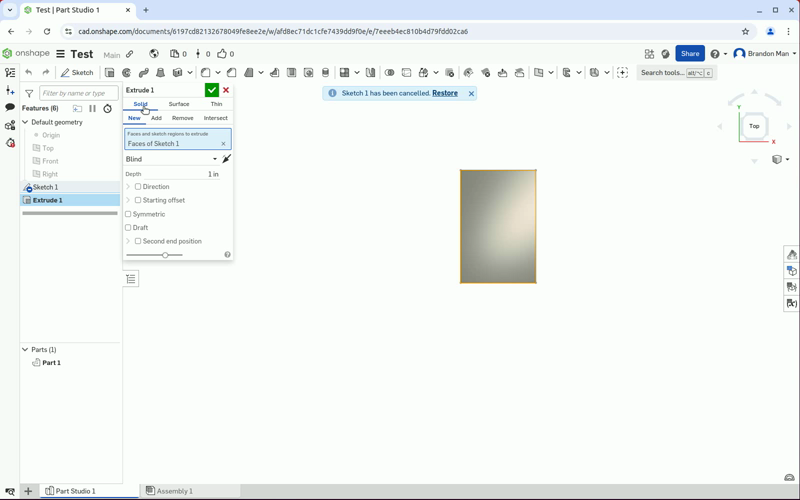
click(143, 106)
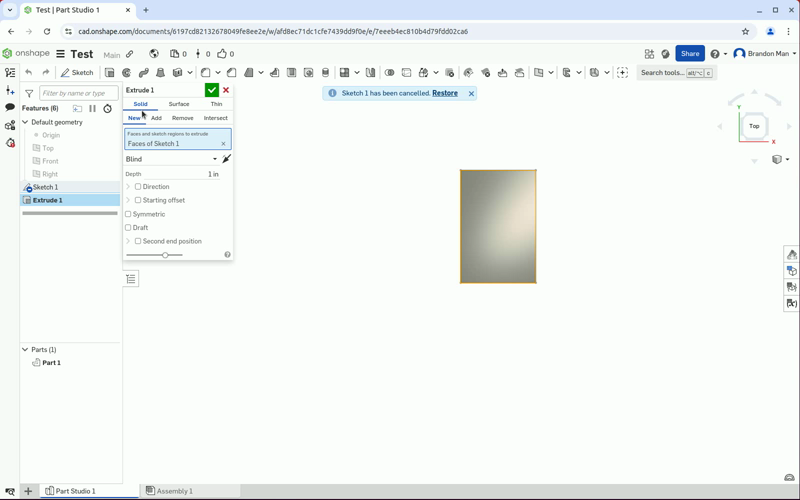
mouse_move(137, 120)
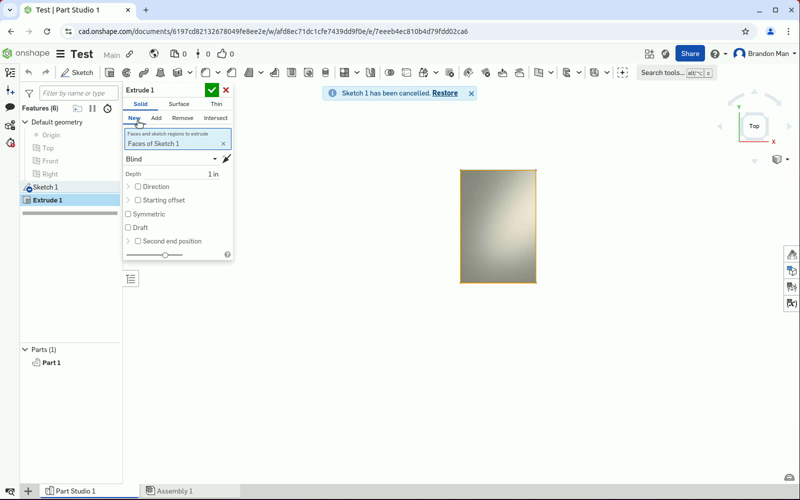
click(137, 120)
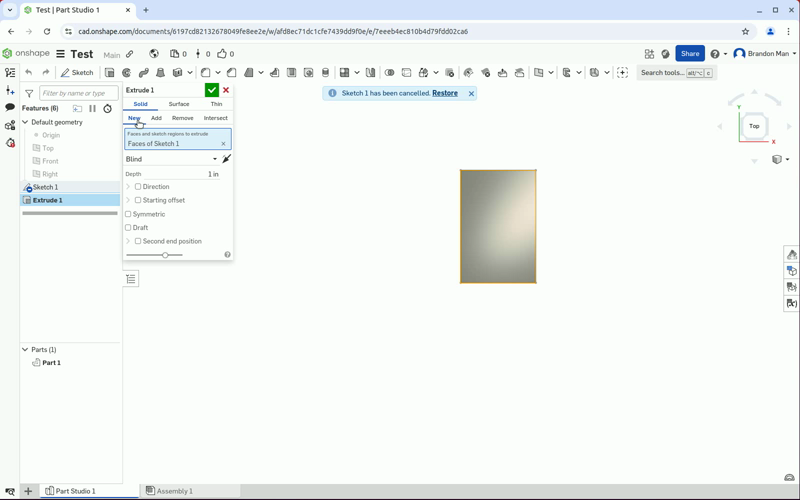
key(tab, 4)
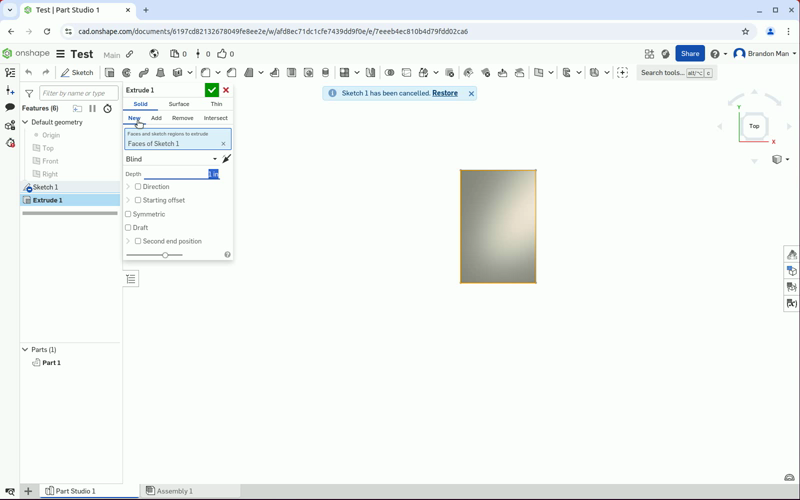
text(9.147)
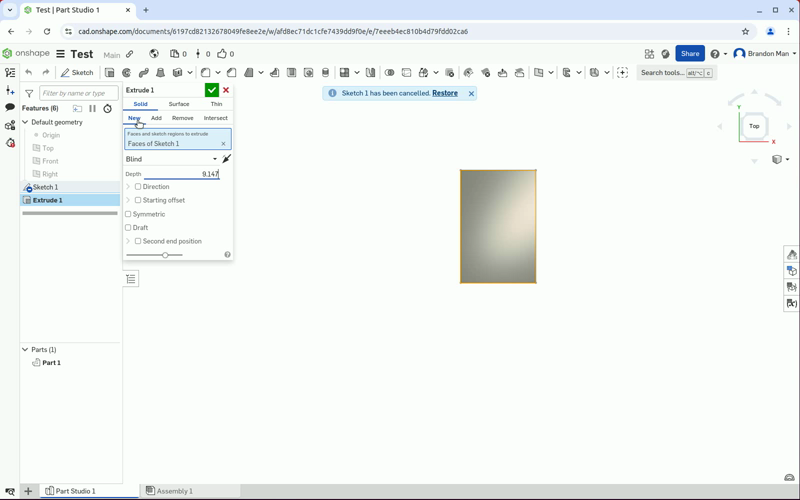
key(enter)
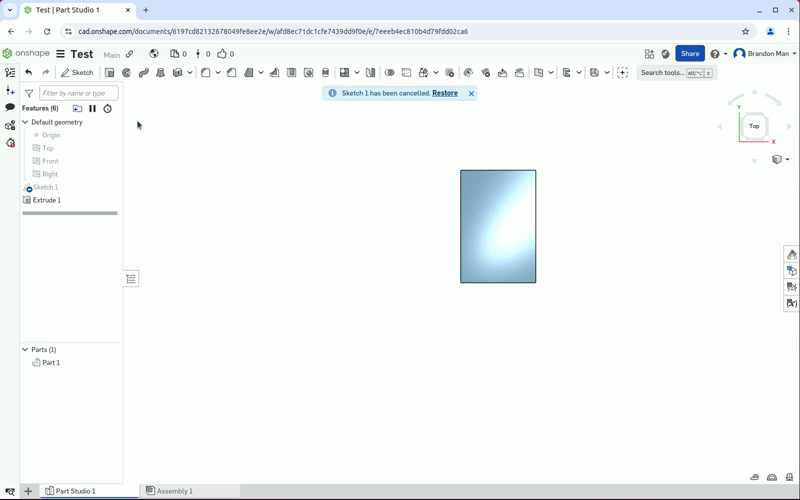
key(shift+h)
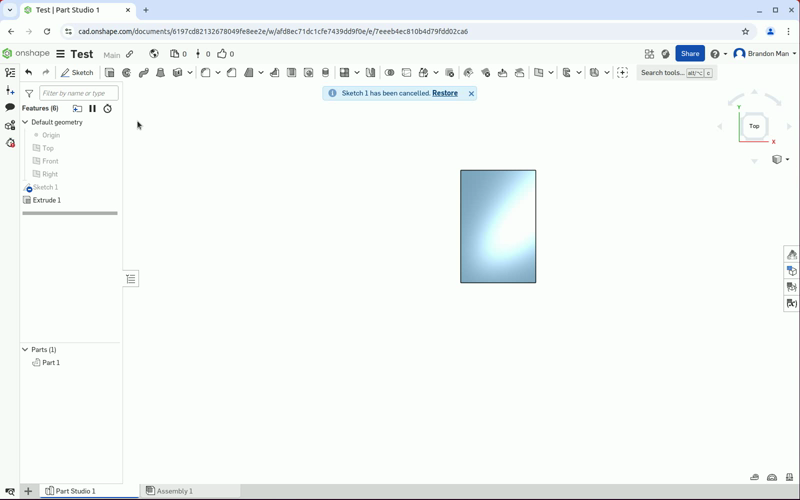
key(shift+h)
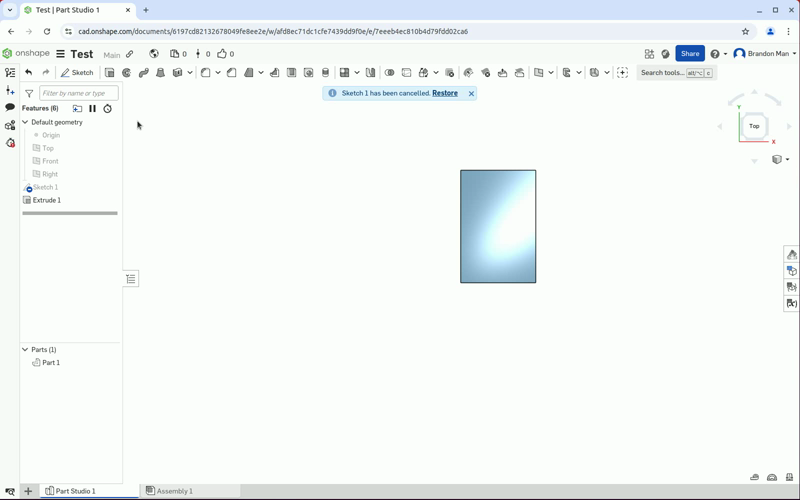
mouse_move(73, 189)
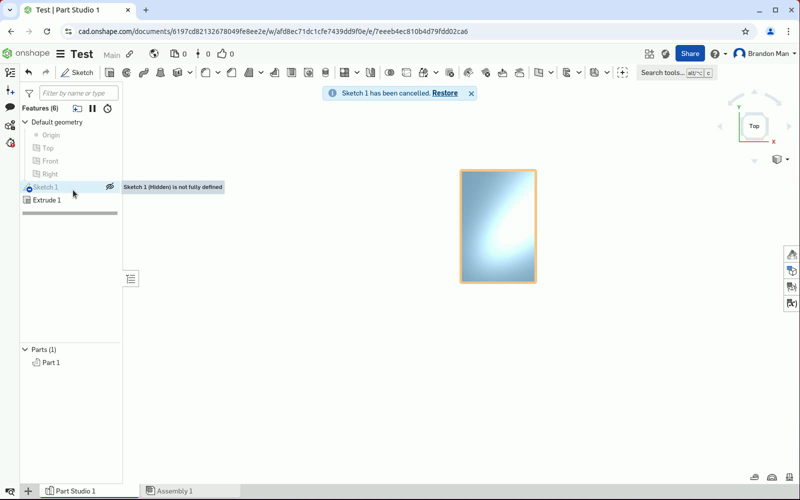
click(73, 189)
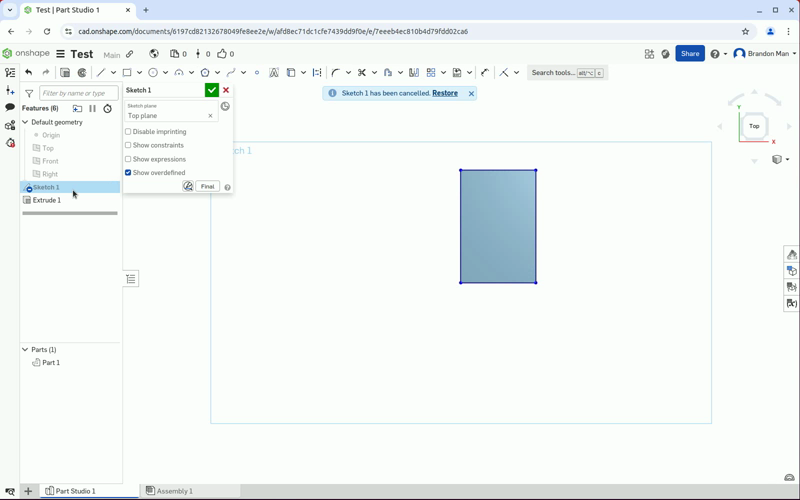
mouse_move(229, 92)
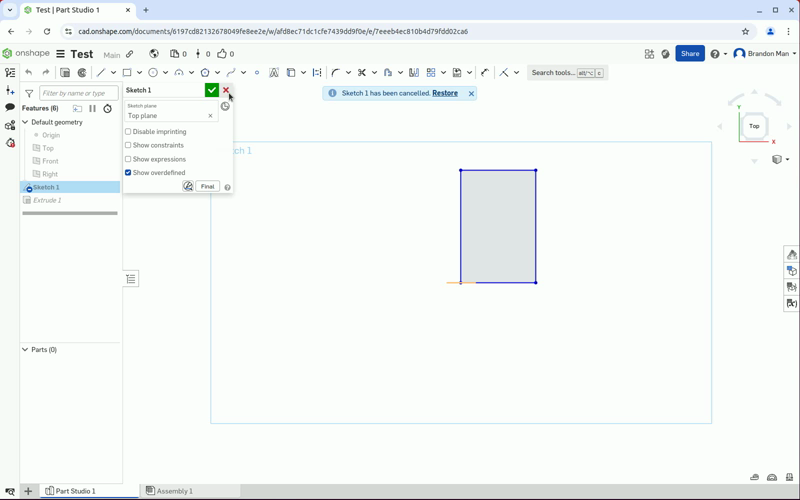
click(229, 92)
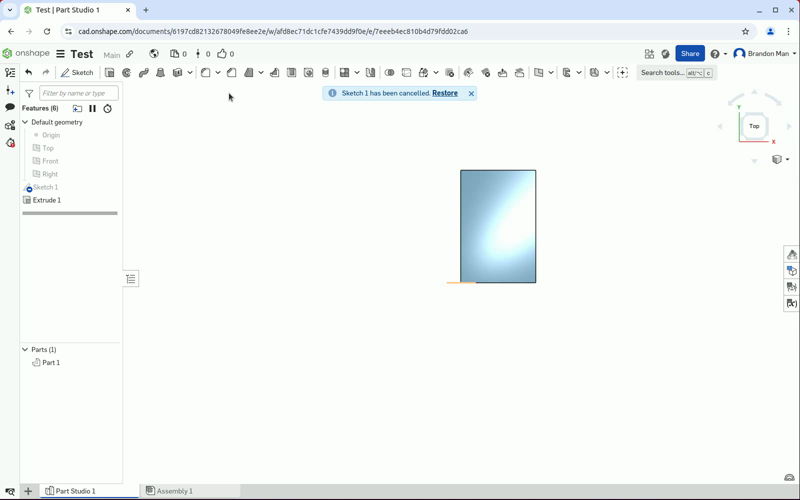
mouse_move(541, 75)
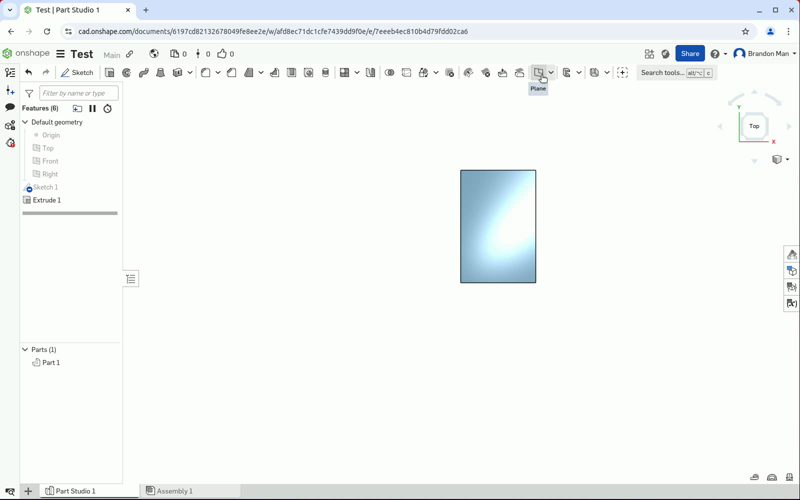
click(541, 75)
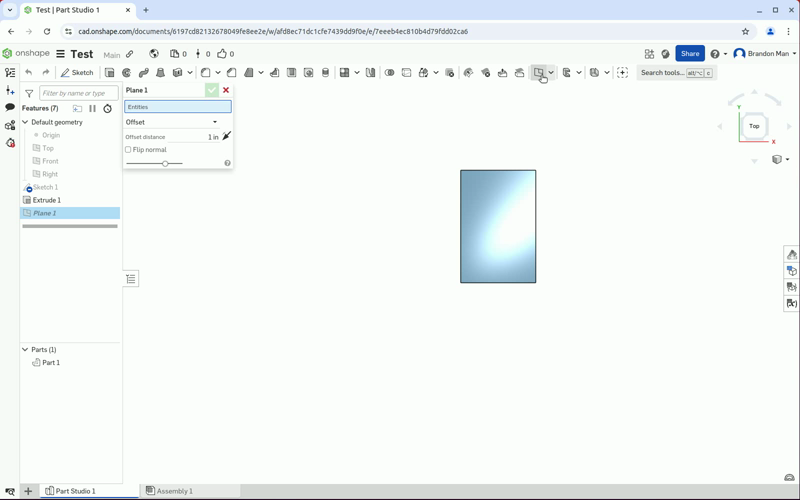
mouse_move(73, 150)
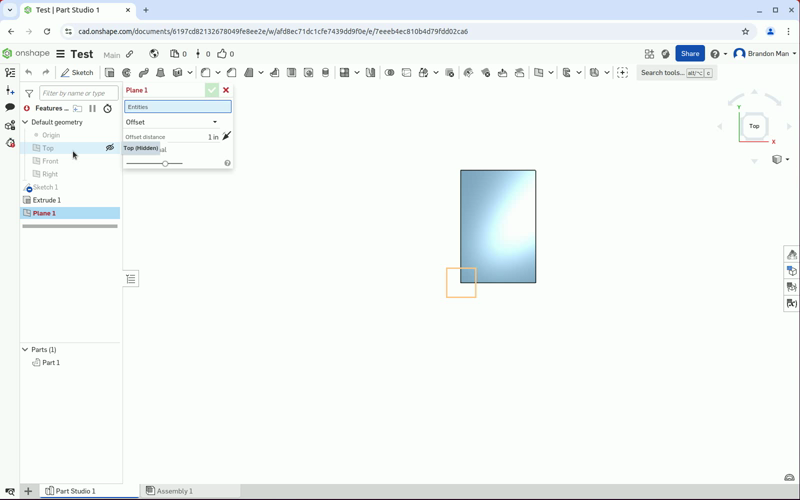
click(73, 150)
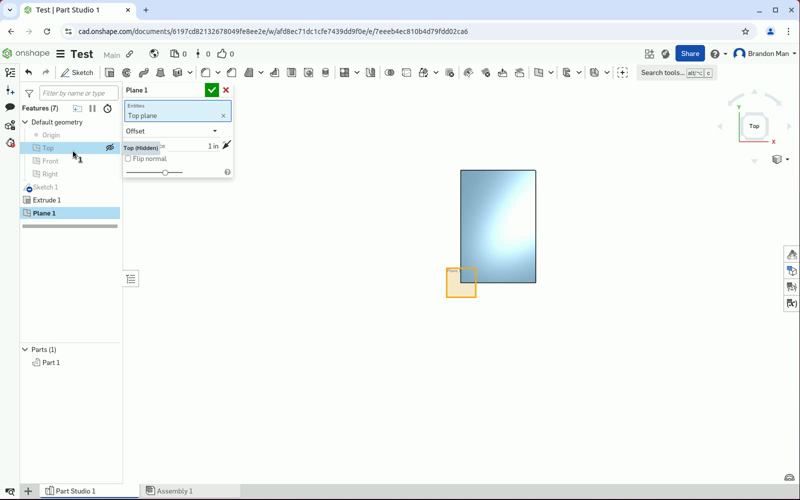
key(tab, 2)
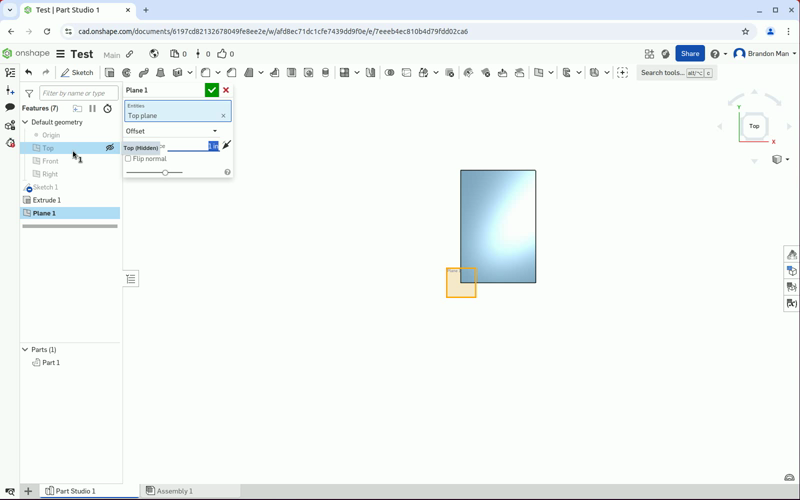
text(9.151)
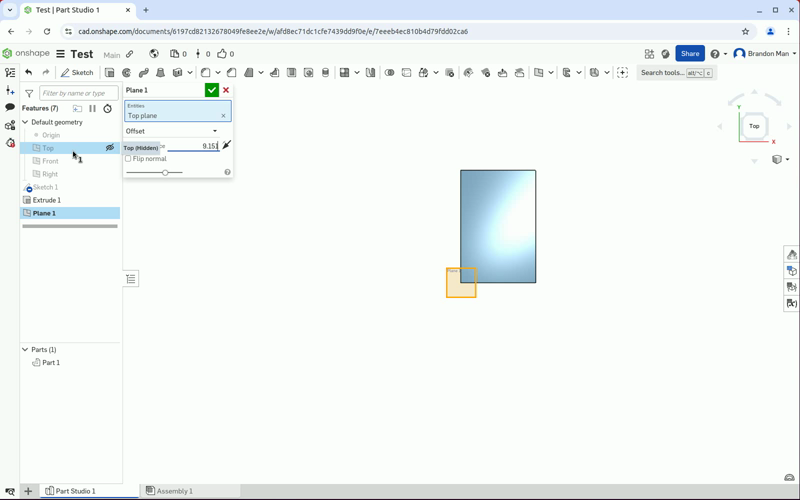
key(enter, 2)
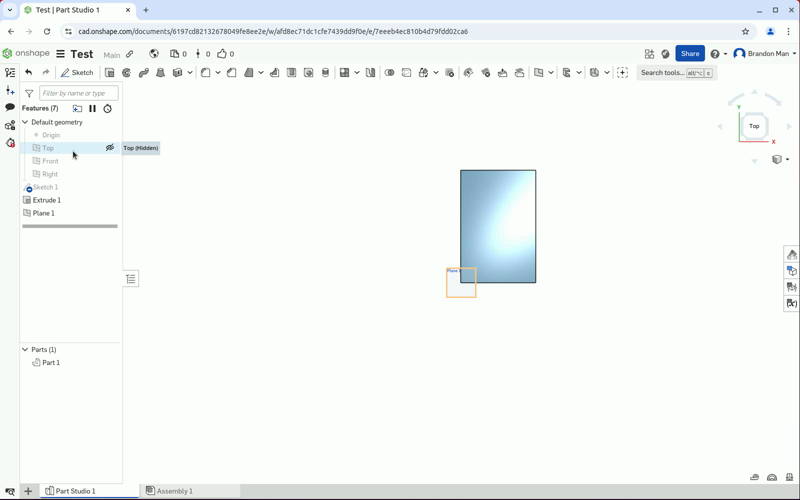
key(shift+s)
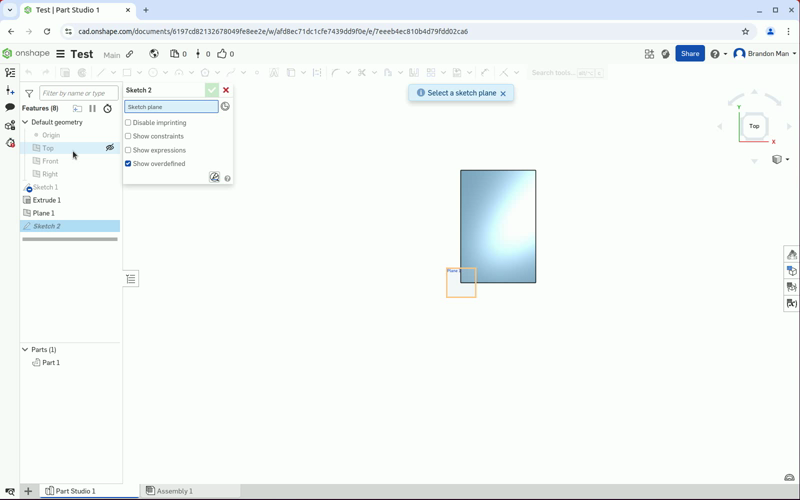
mouse_move(73, 215)
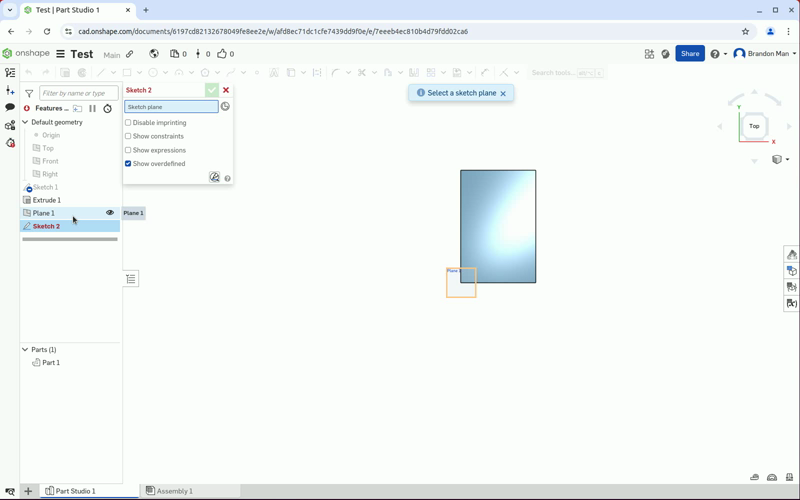
click(73, 215)
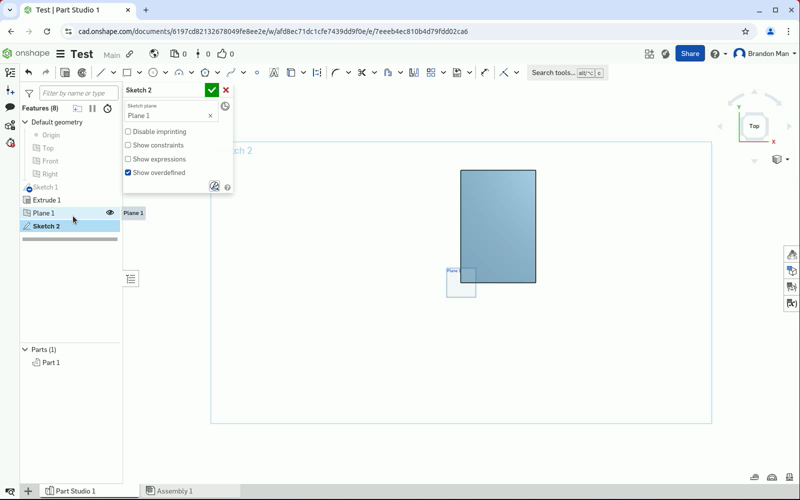
mouse_move(73, 352)
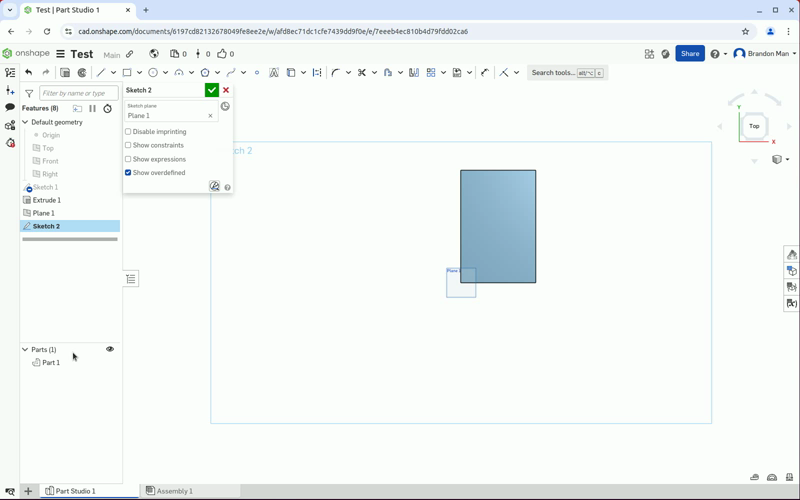
key(y)
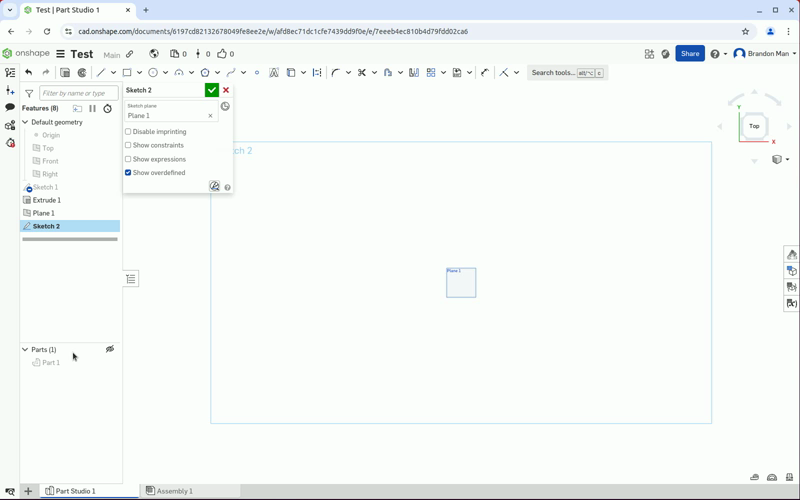
key(l)
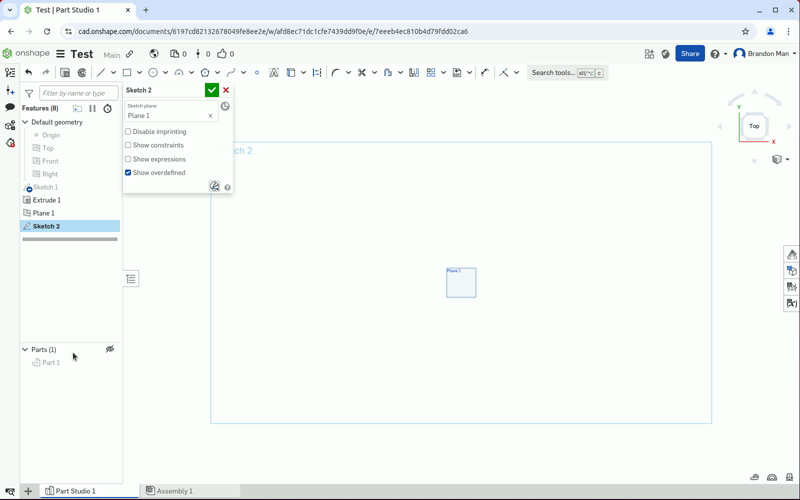
key_down(shift)
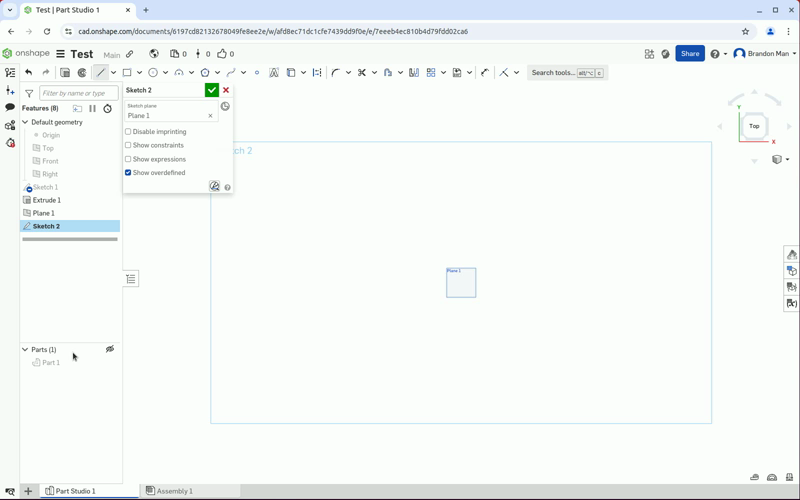
mouse_move(460, 282)
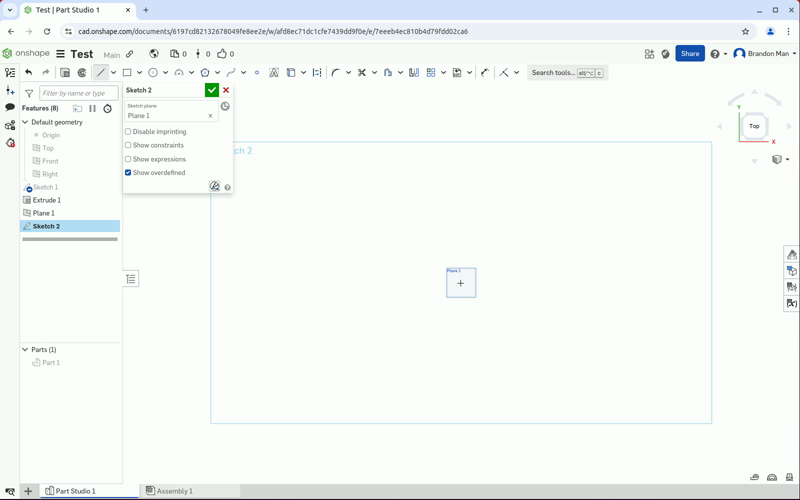
click(460, 282)
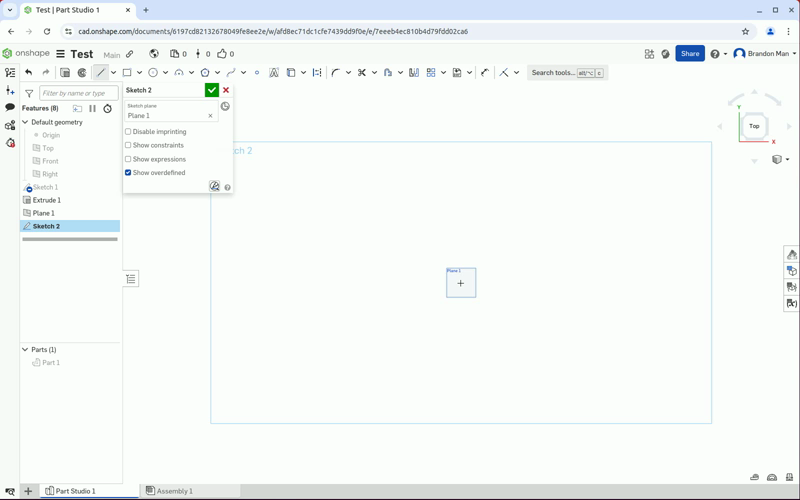
key_up(shift)
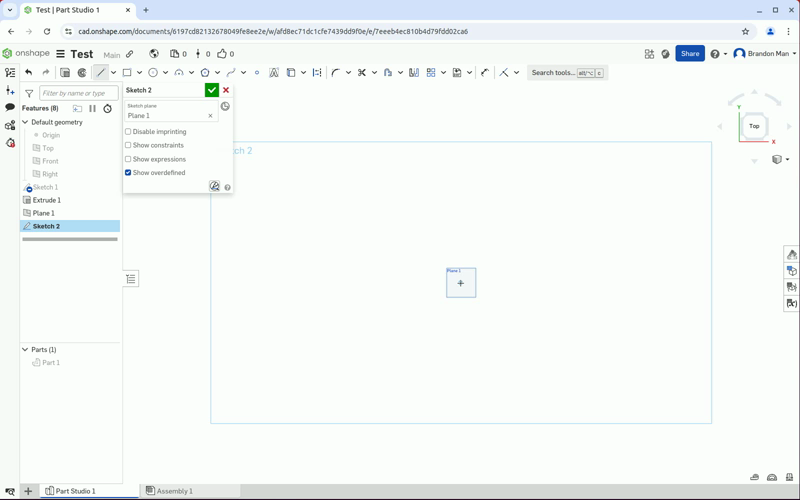
key_down(shift)
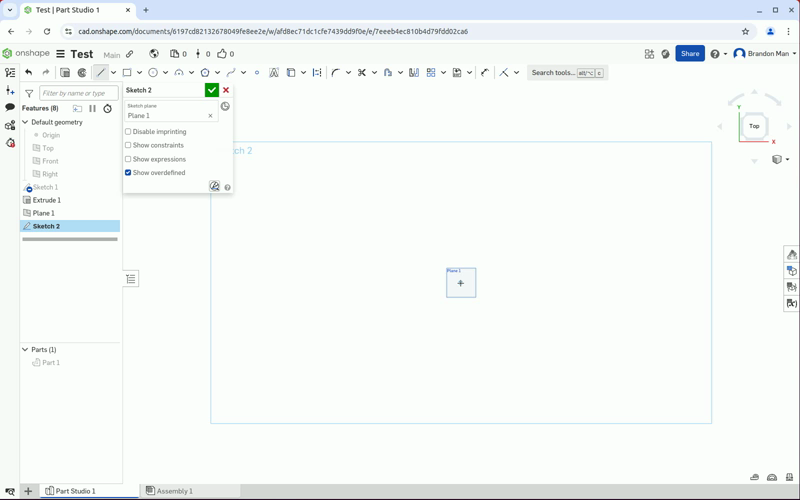
mouse_move(490, 282)
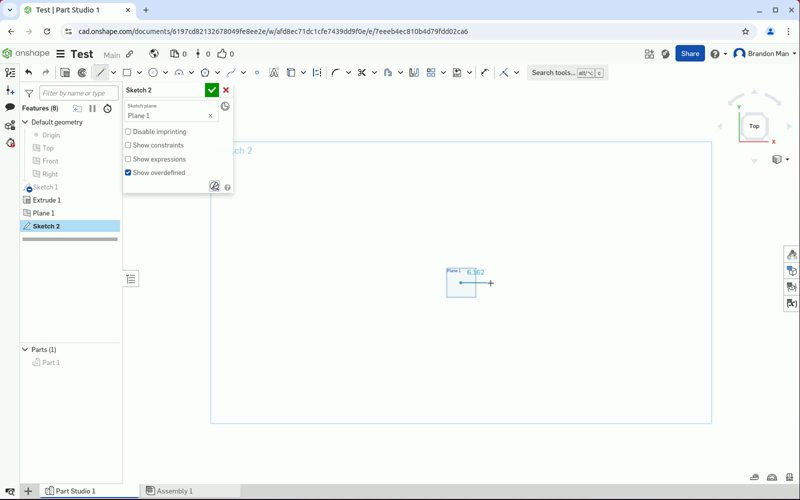
mouse_move(483, 282)
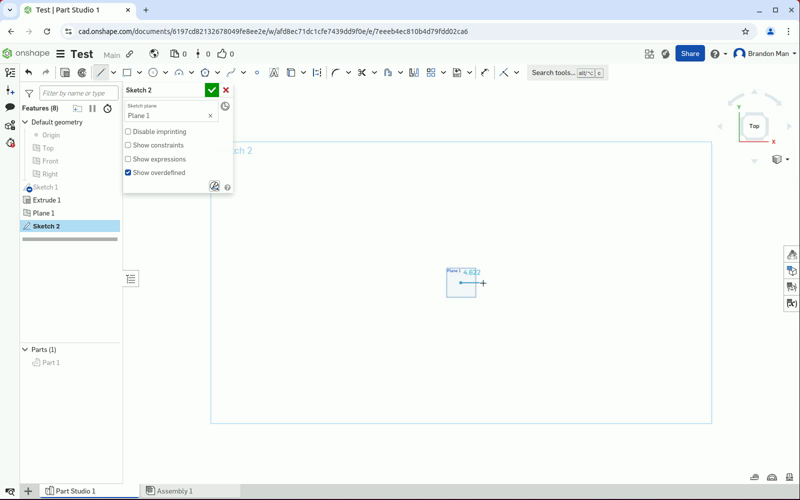
click(483, 282)
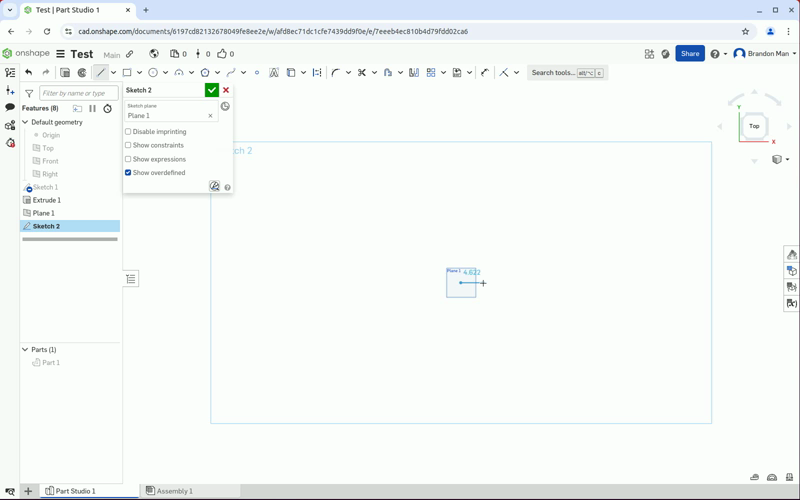
key_up(shift)
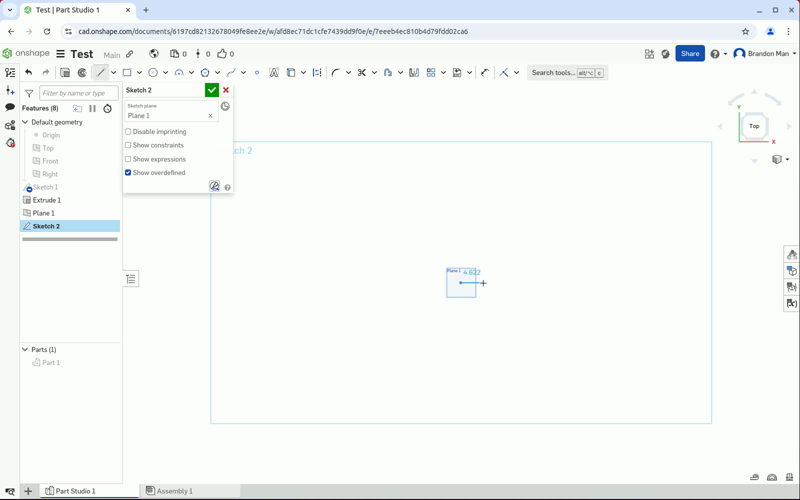
key_down(shift)
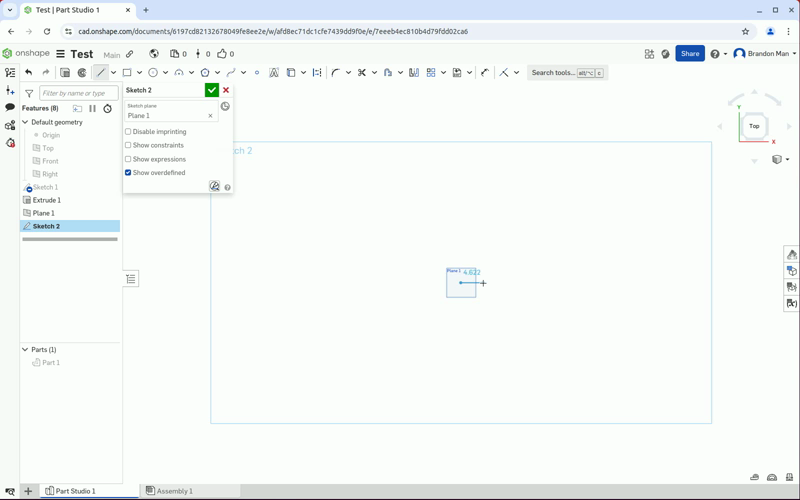
mouse_move(483, 170)
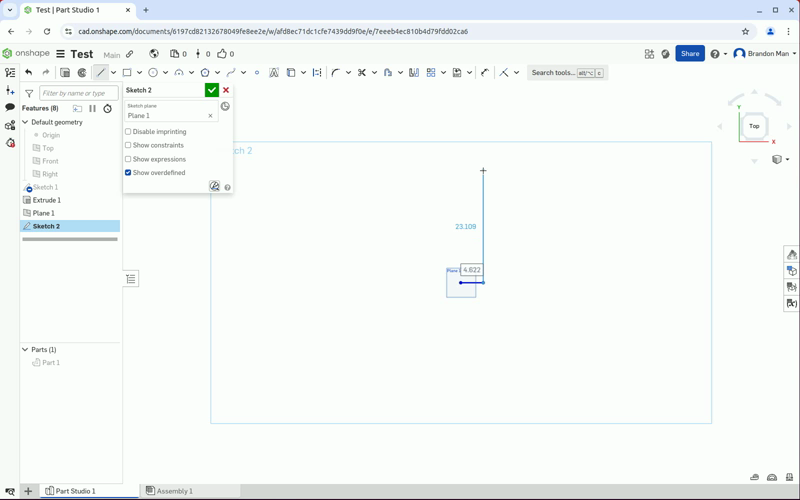
click(483, 170)
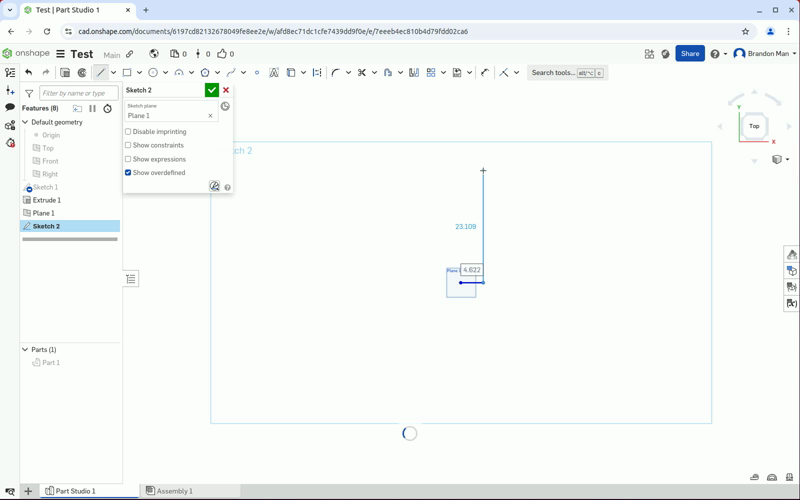
key_up(shift)
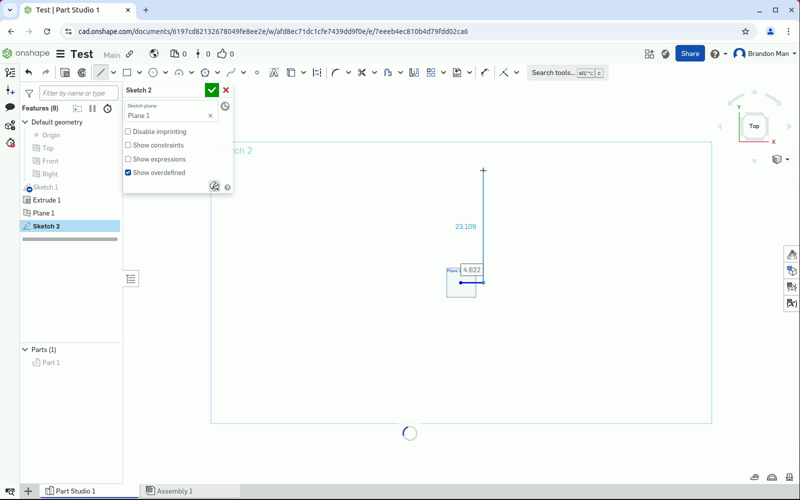
key_down(shift)
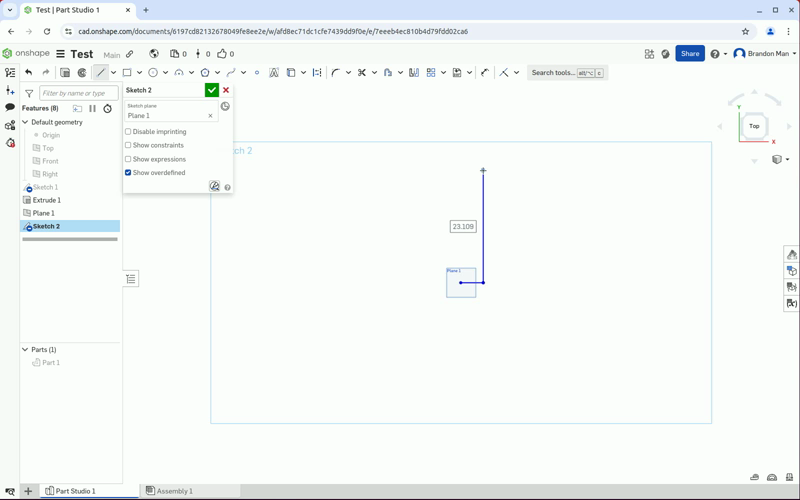
mouse_move(513, 170)
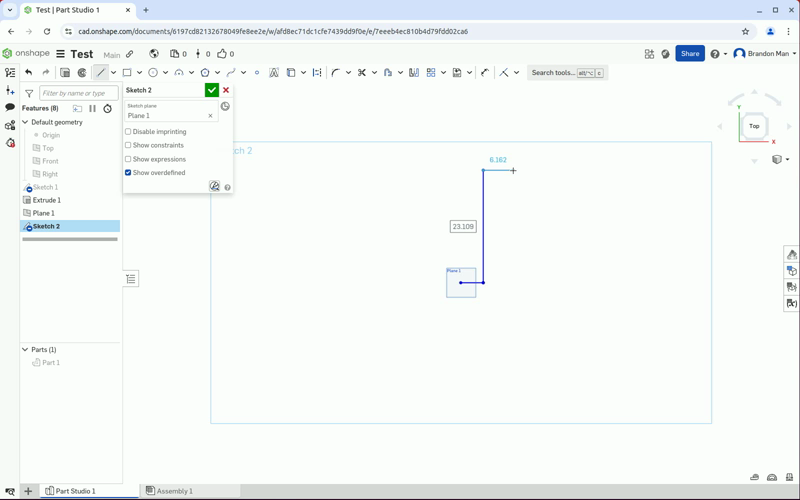
mouse_move(460, 170)
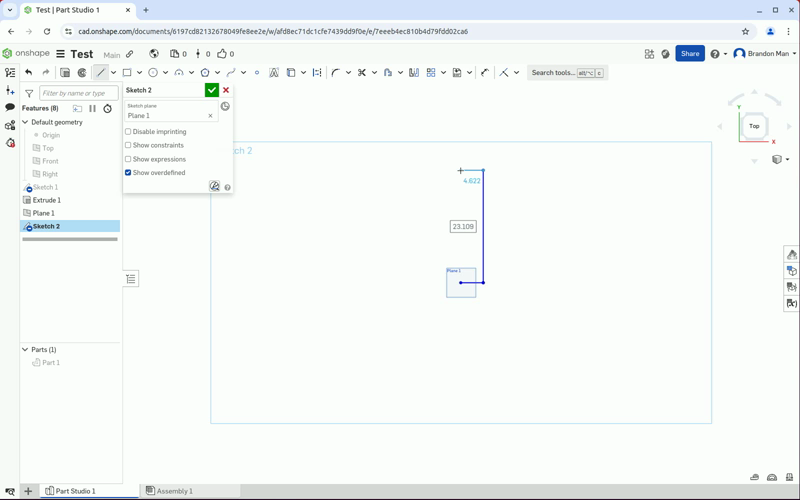
click(460, 170)
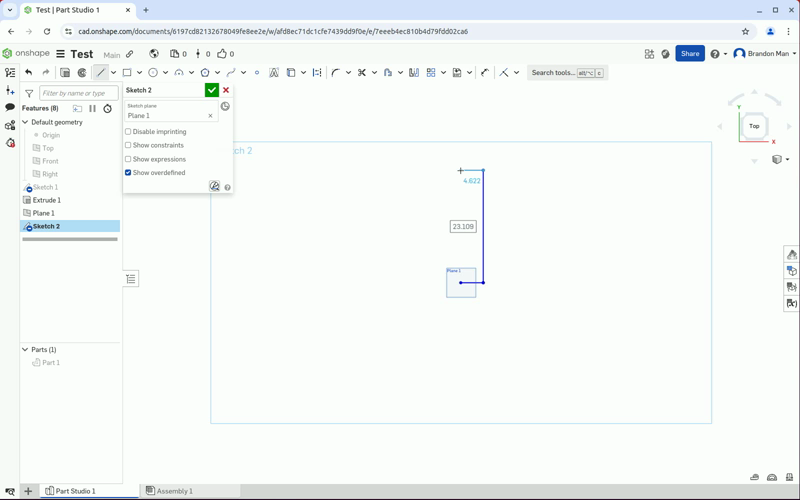
key_up(shift)
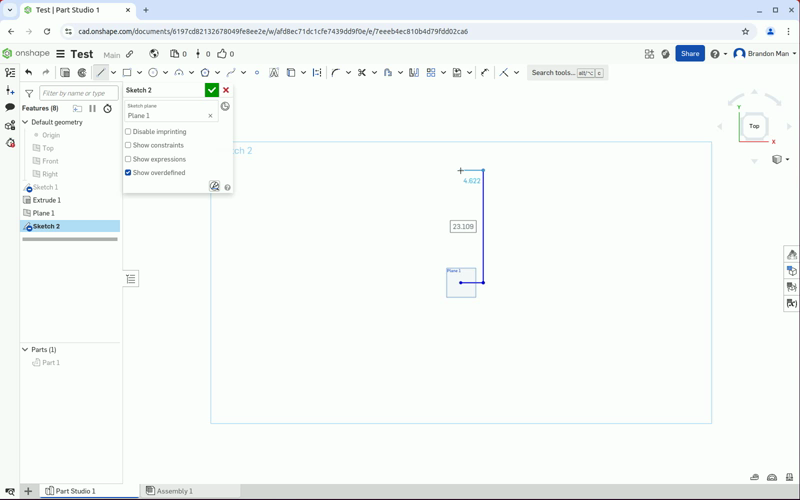
key_down(shift)
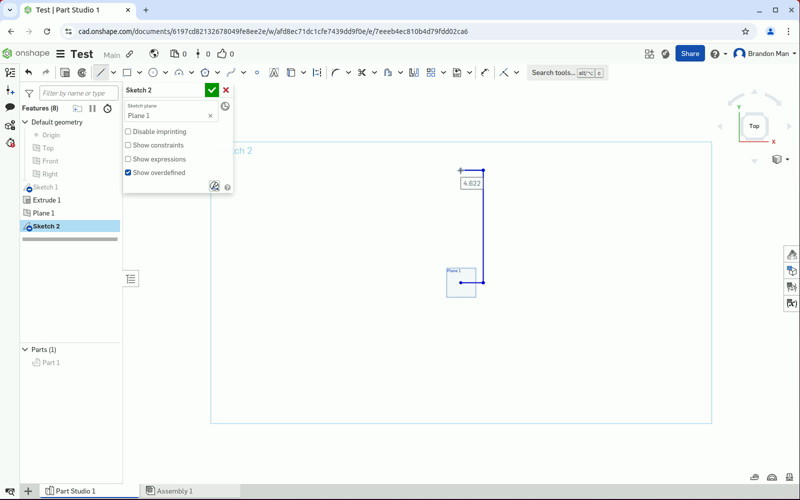
mouse_move(460, 282)
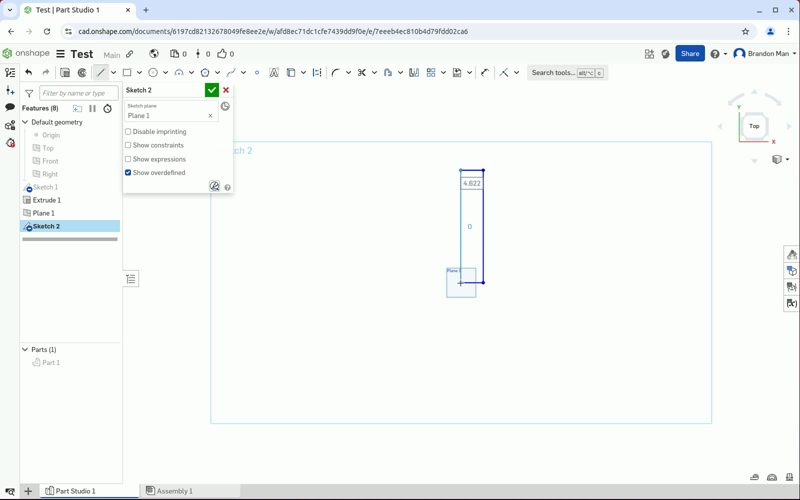
key_up(shift)
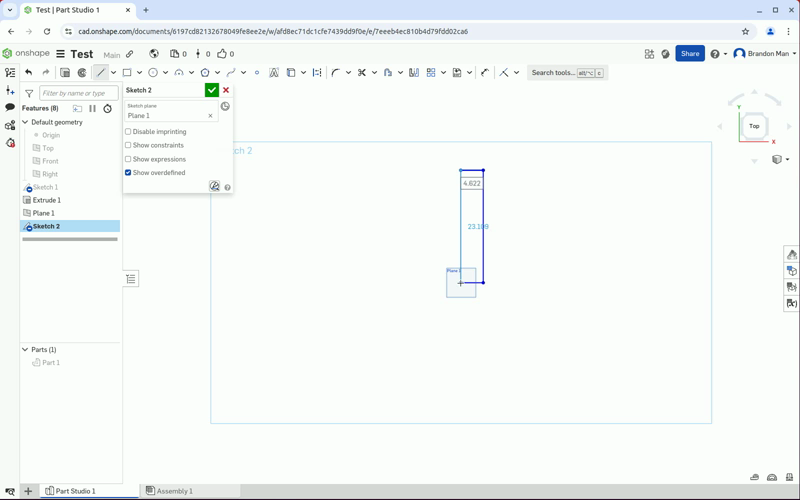
click(460, 282)
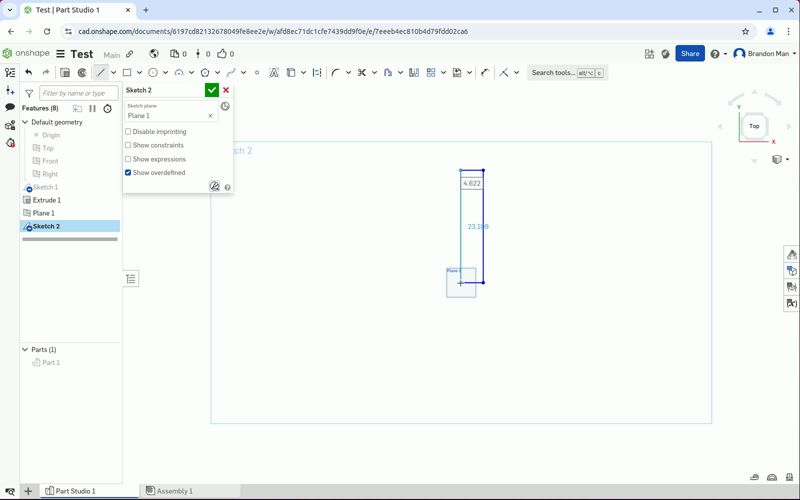
key(esc)
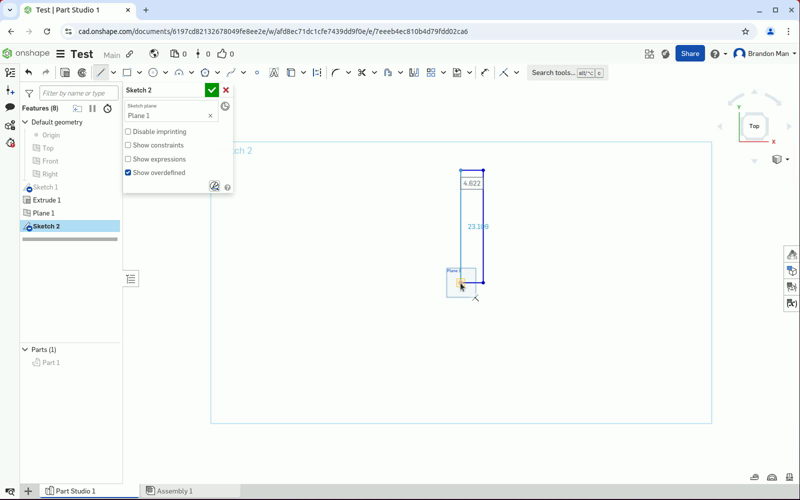
mouse_move(480, 235)
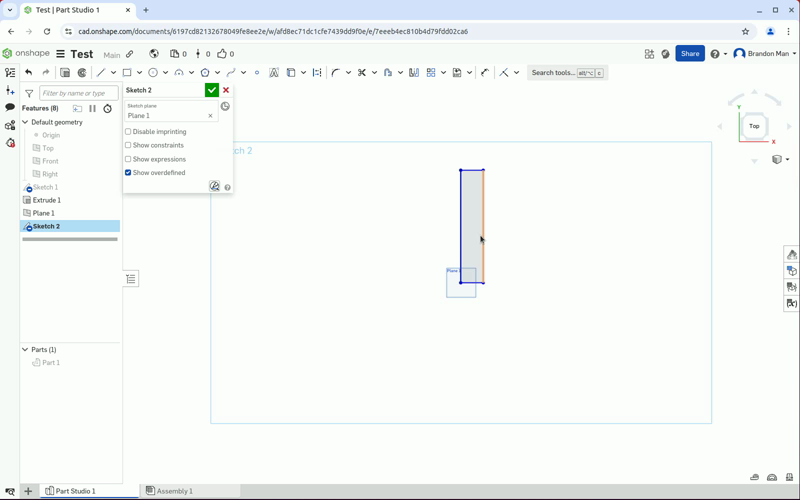
click(480, 235)
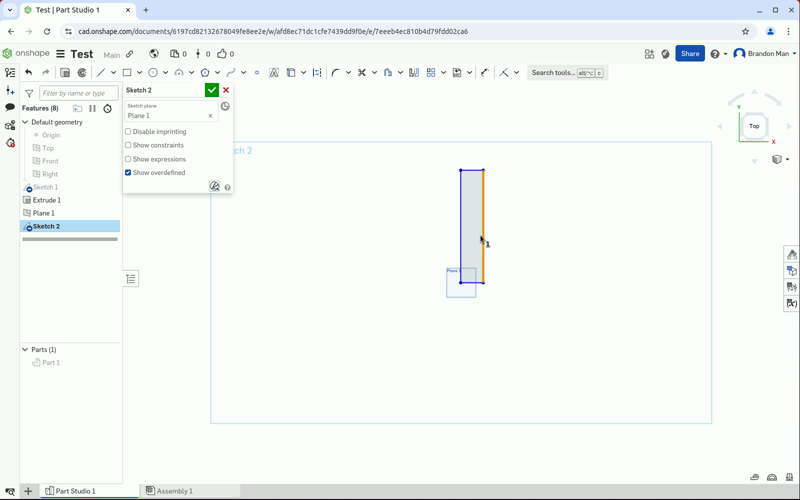
mouse_move(73, 352)
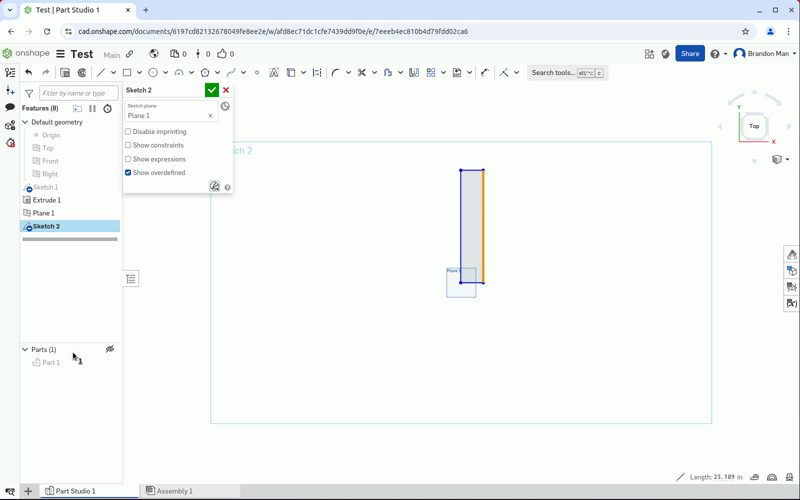
key(shift+y)
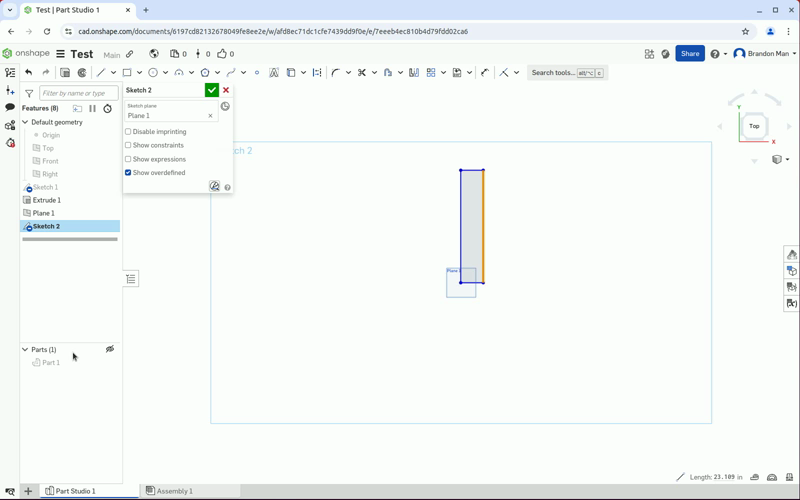
key(shift+e)
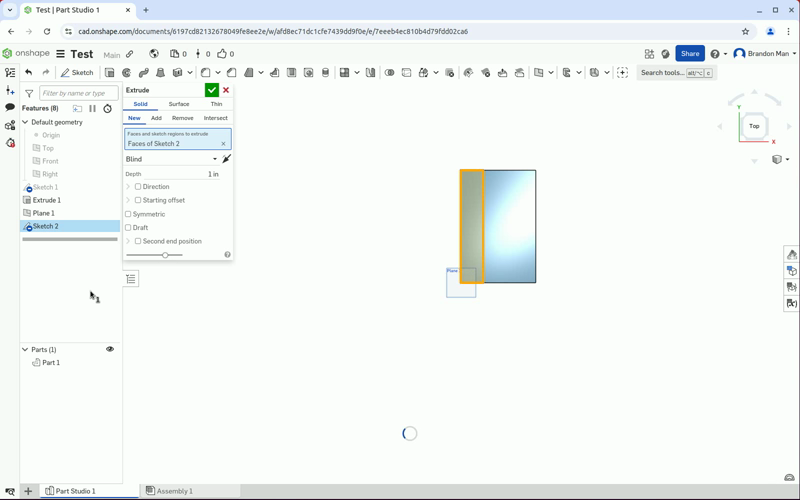
mouse_move(143, 106)
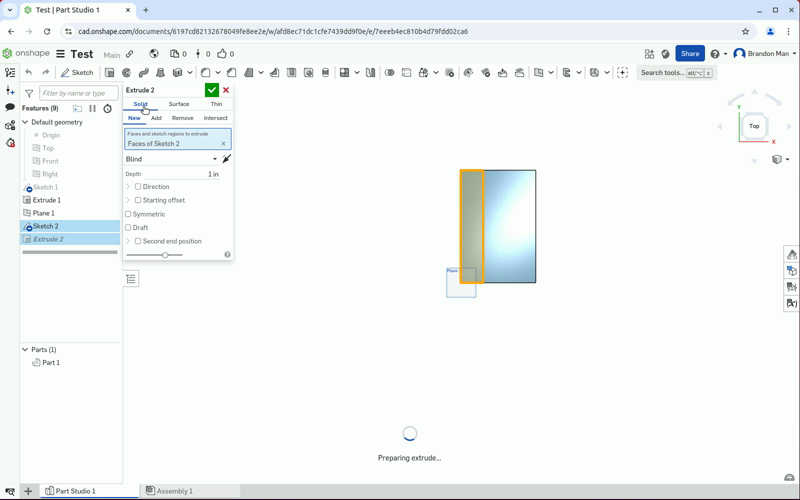
click(143, 106)
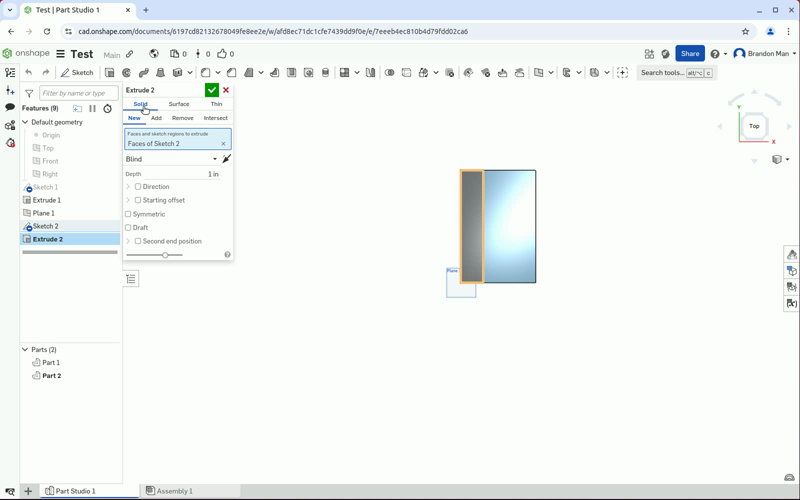
mouse_move(186, 120)
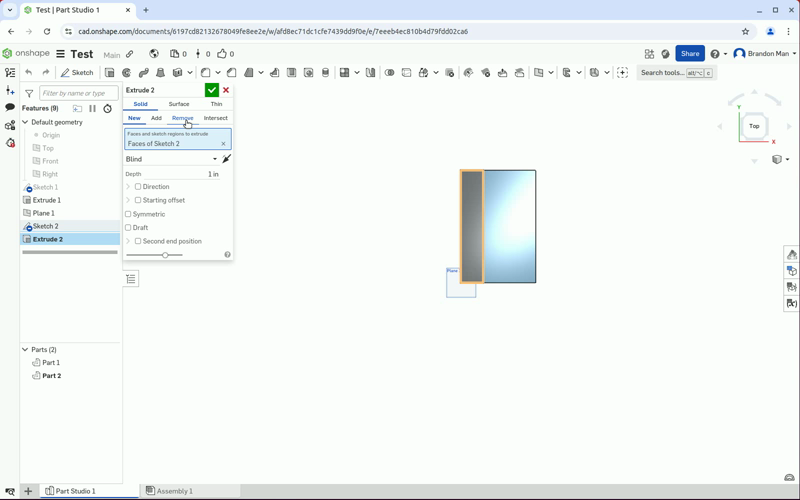
click(186, 120)
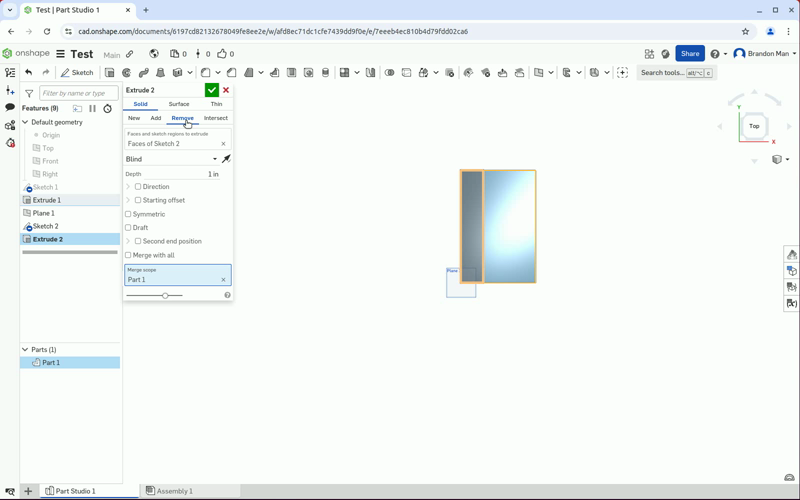
key(tab, 4)
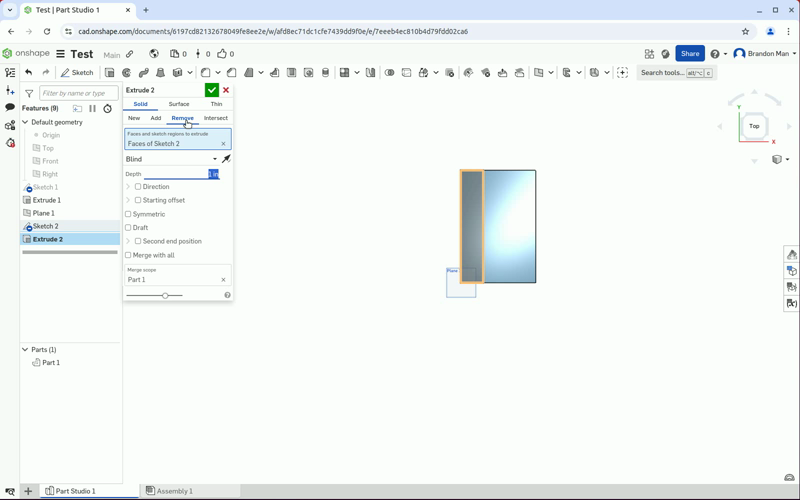
text(4.574)
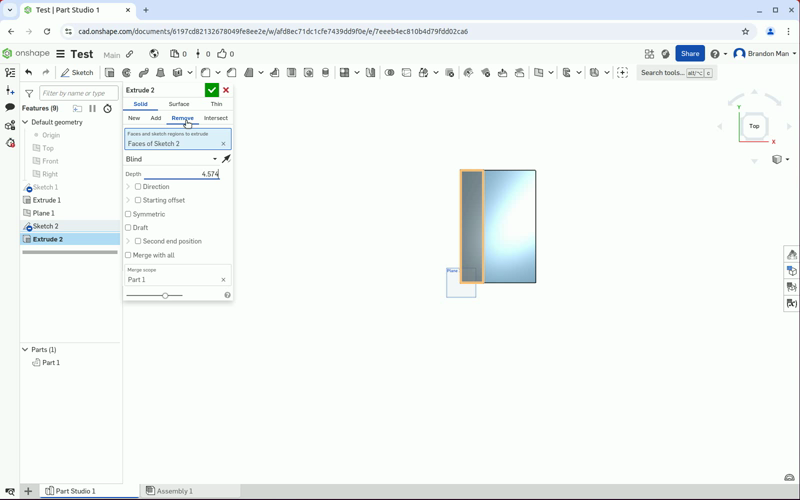
key(tab, 6)
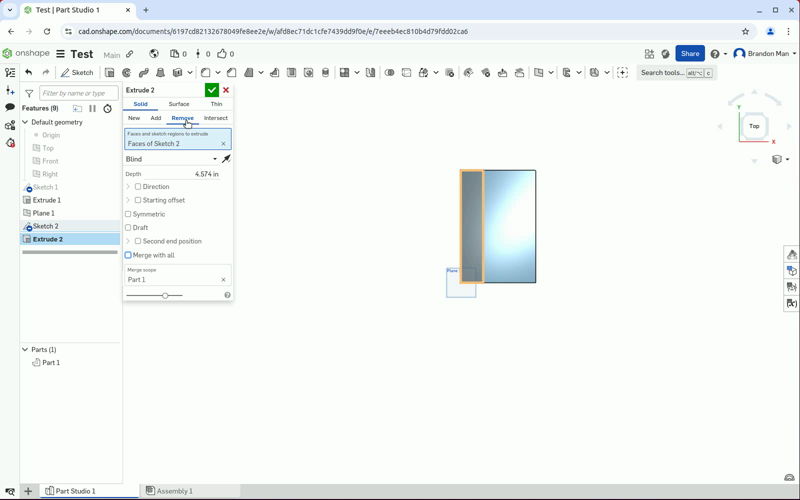
key(space)
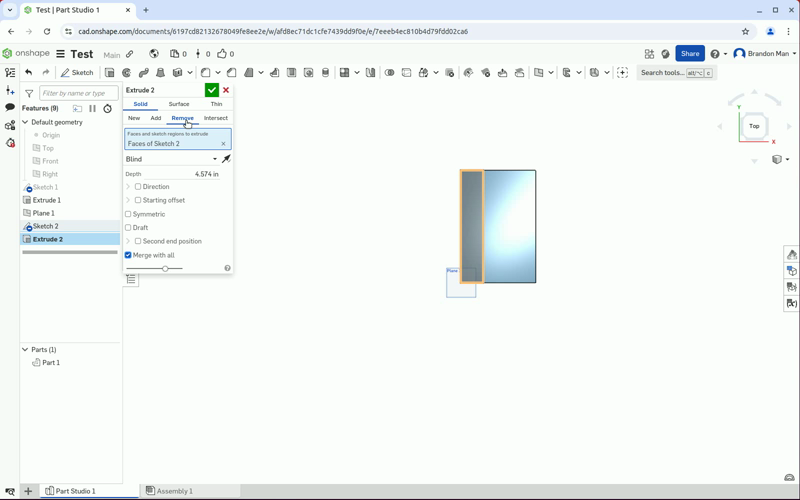
key(enter)
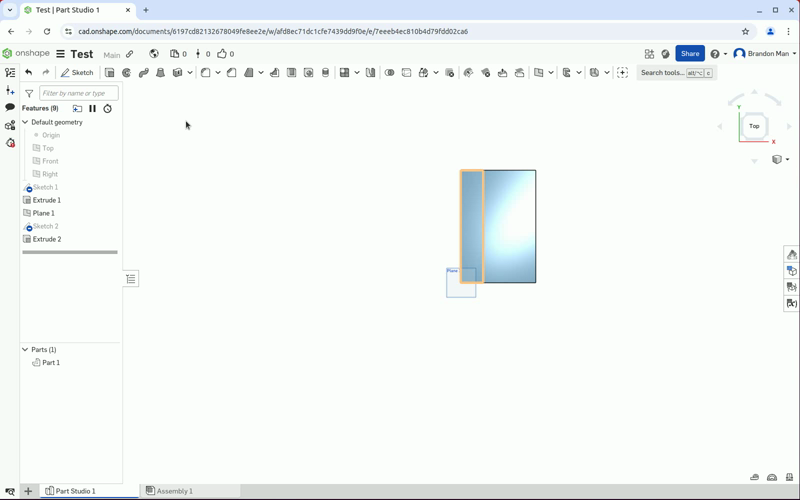
key(shift+h)
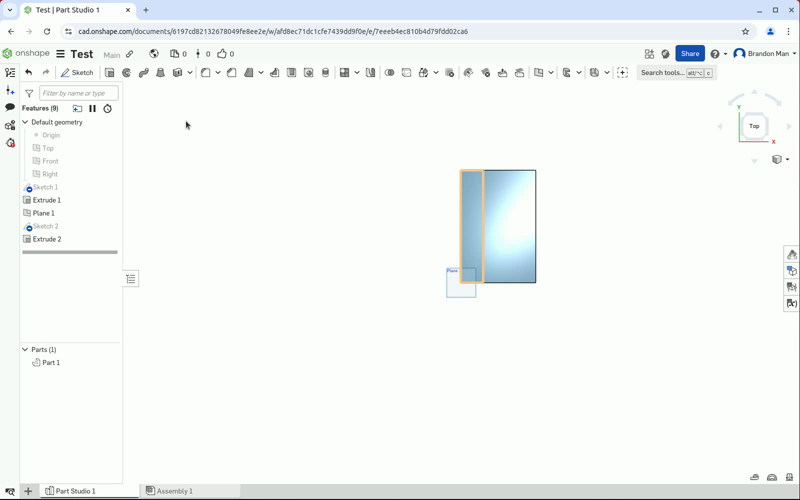
key(shift+h)
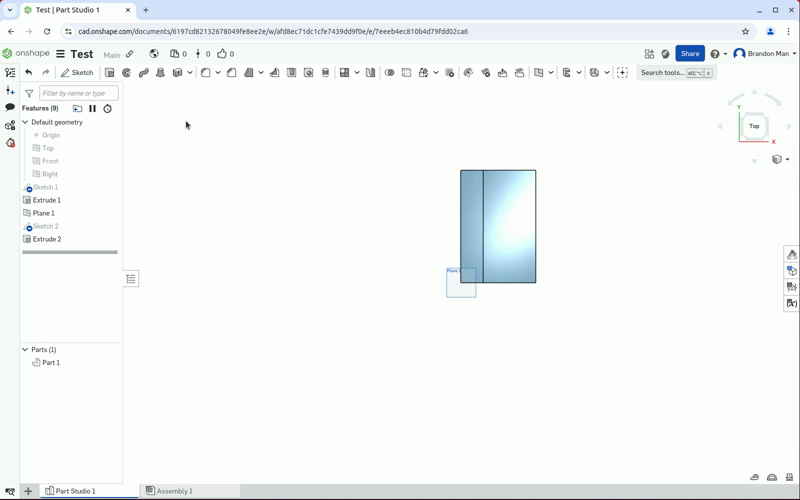
mouse_move(73, 189)
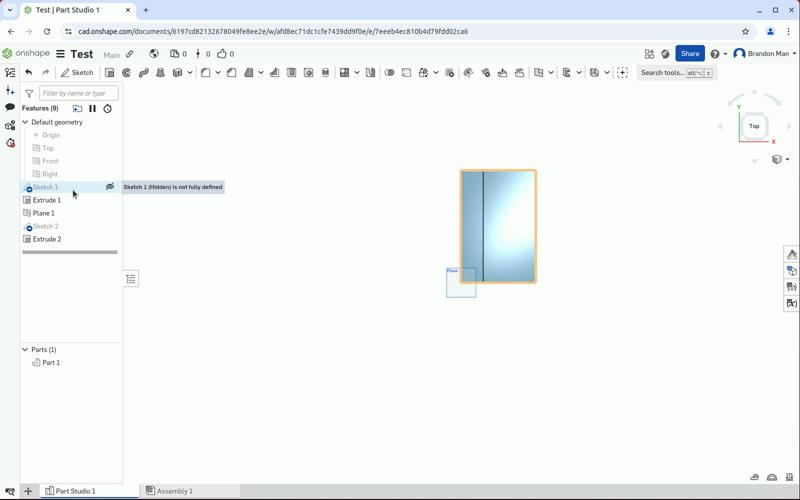
click(73, 189)
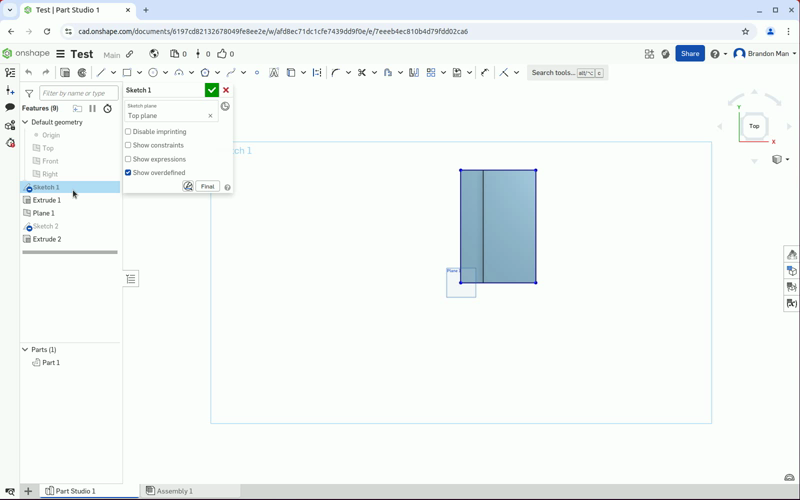
mouse_move(229, 92)
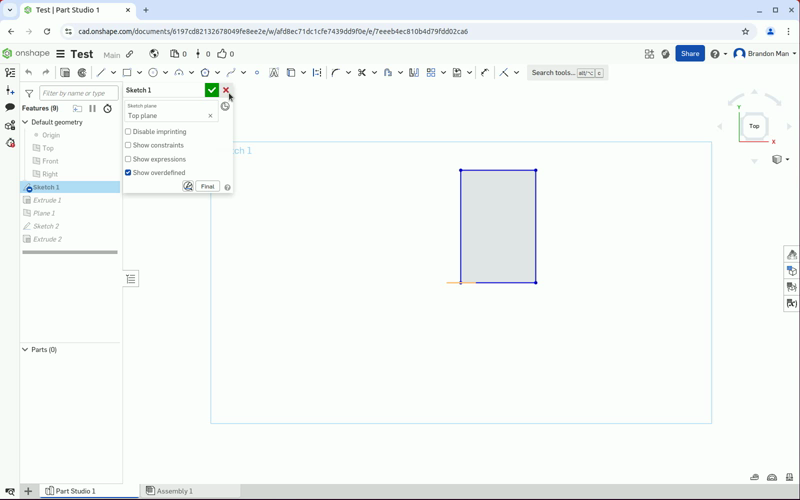
click(229, 92)
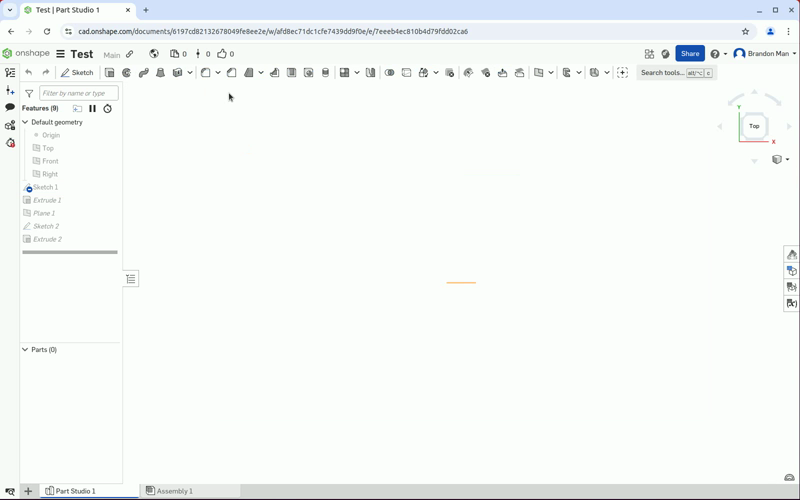
key(shift+s)
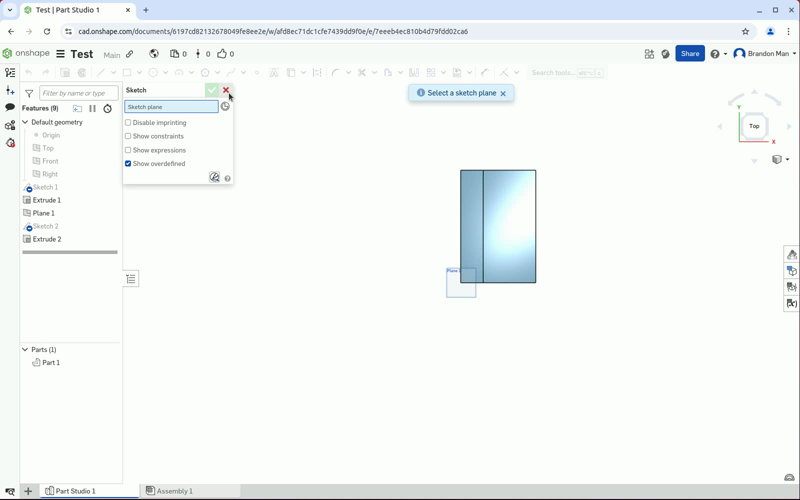
mouse_move(73, 215)
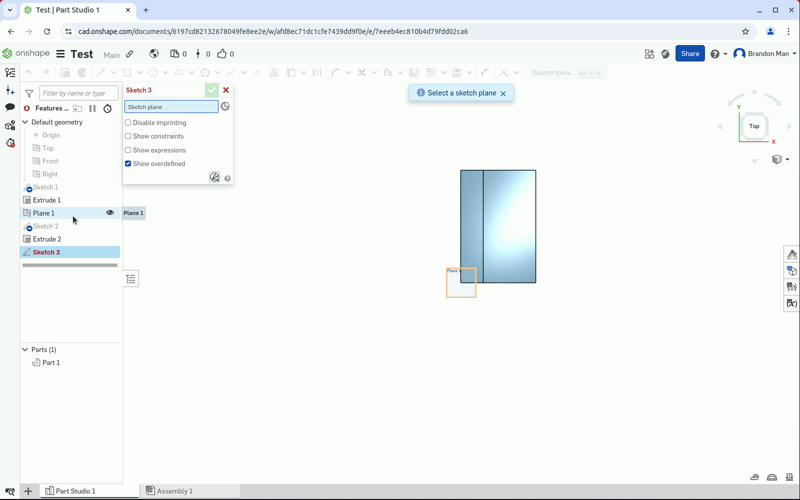
click(73, 215)
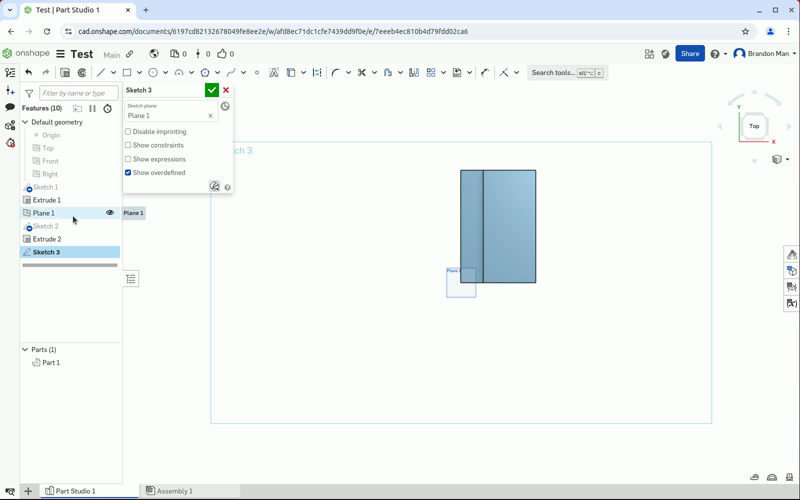
mouse_move(73, 352)
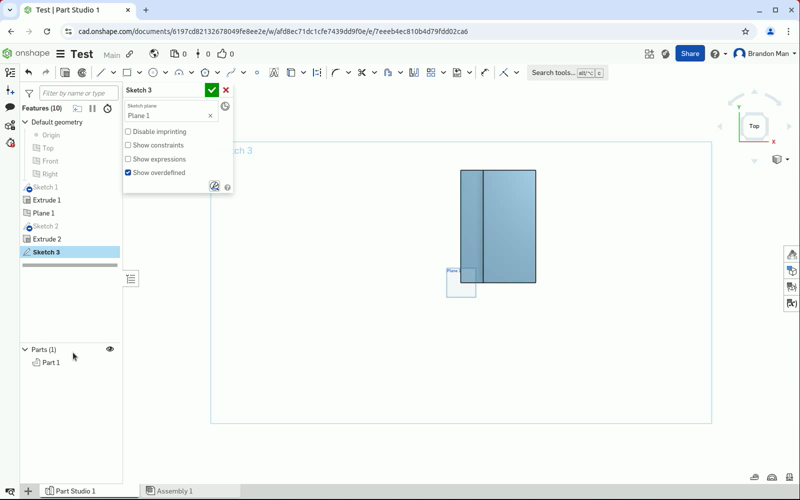
key(y)
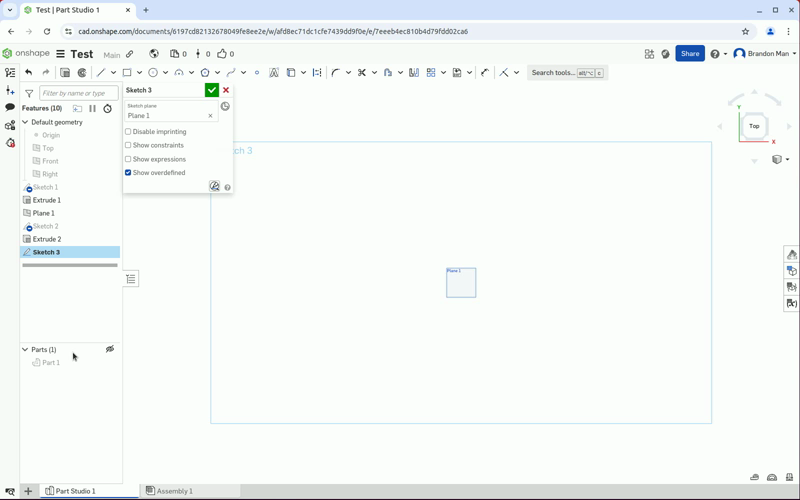
key(c)
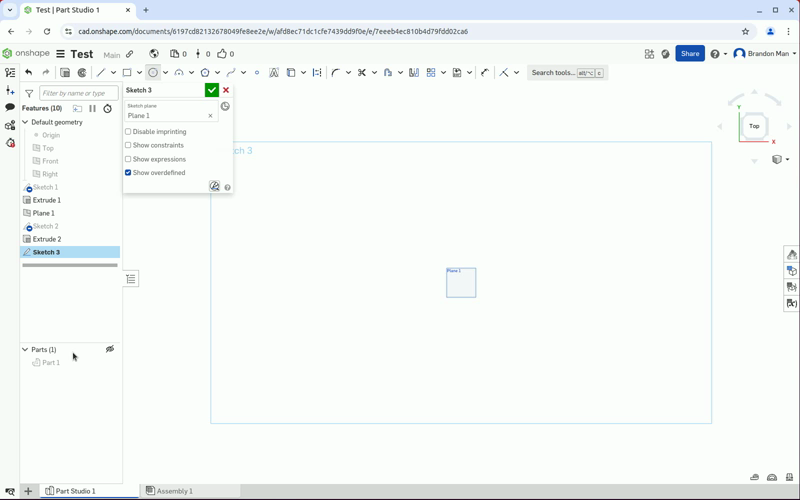
key_down(shift)
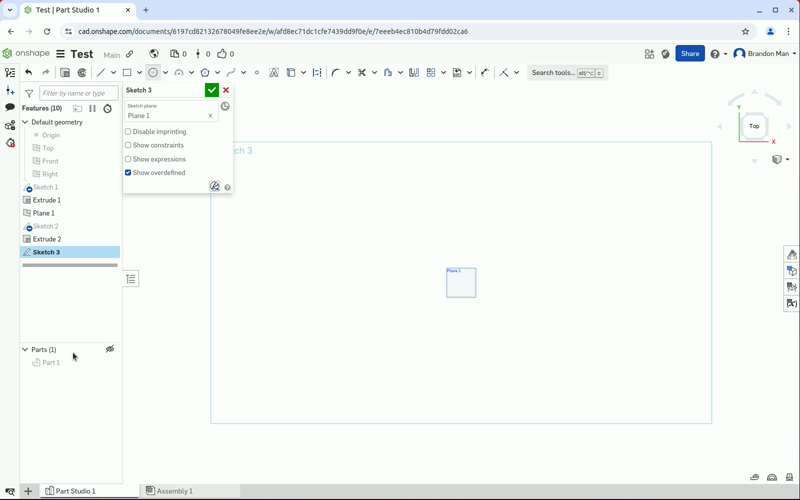
mouse_move(510, 226)
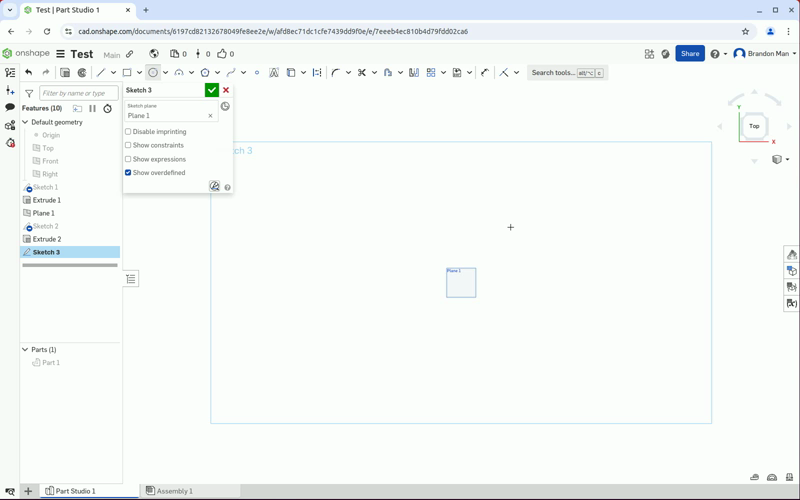
click(510, 226)
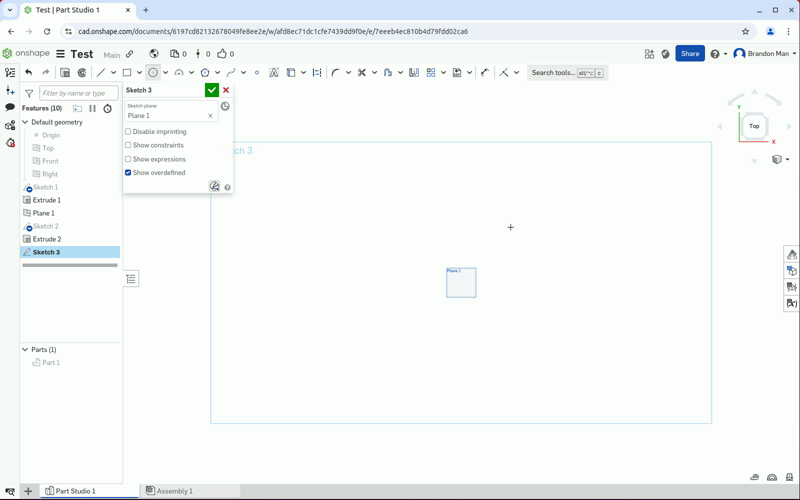
key_up(shift)
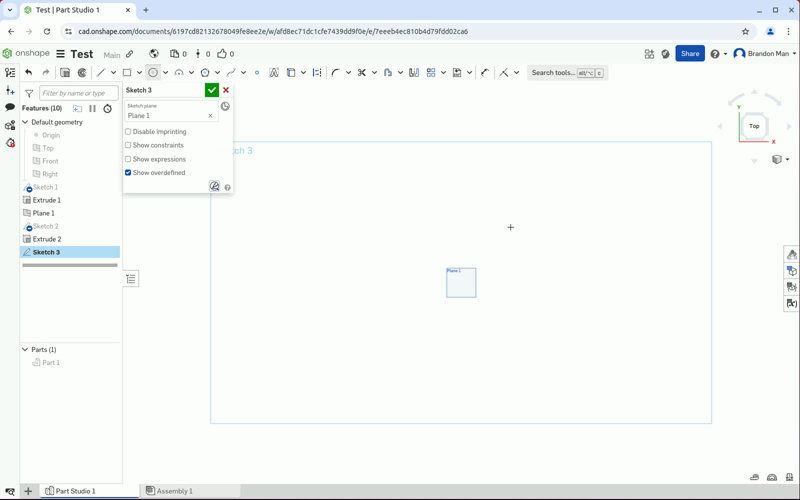
mouse_move(526, 226)
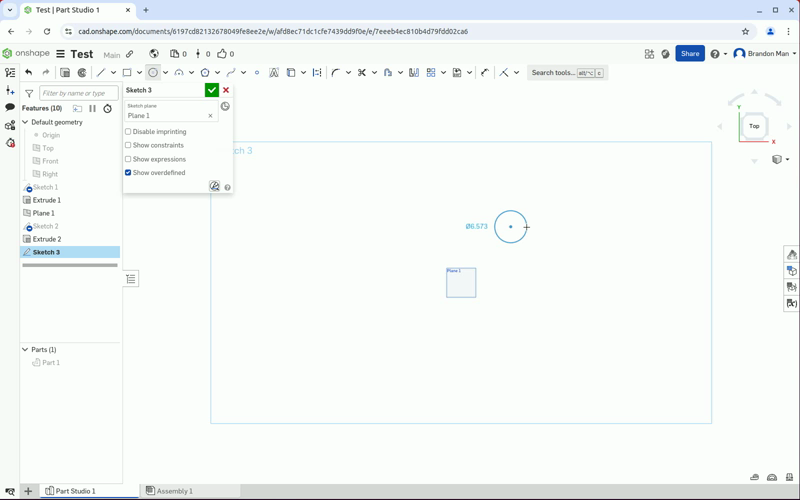
click(526, 226)
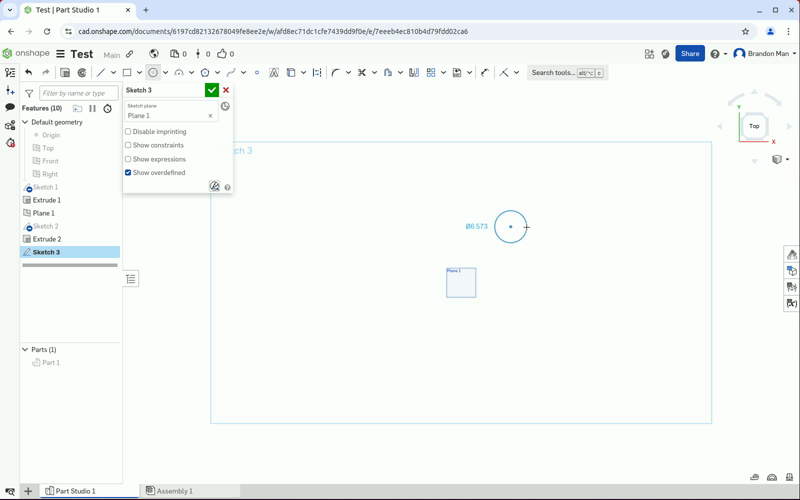
key(esc)
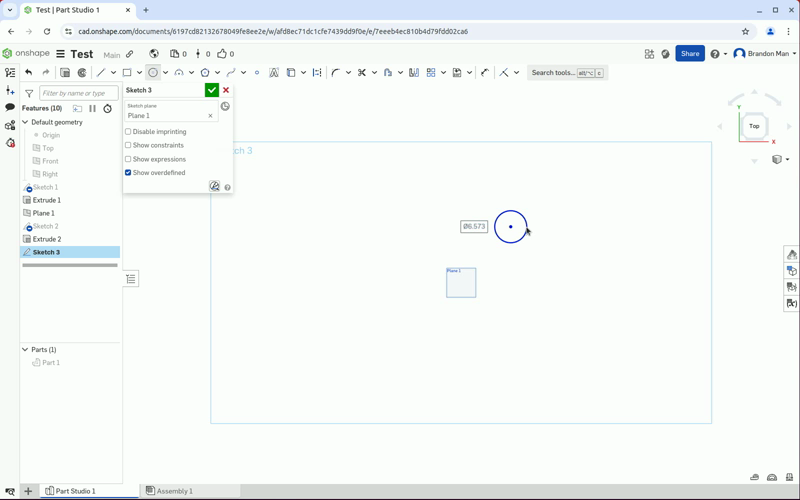
mouse_move(504, 221)
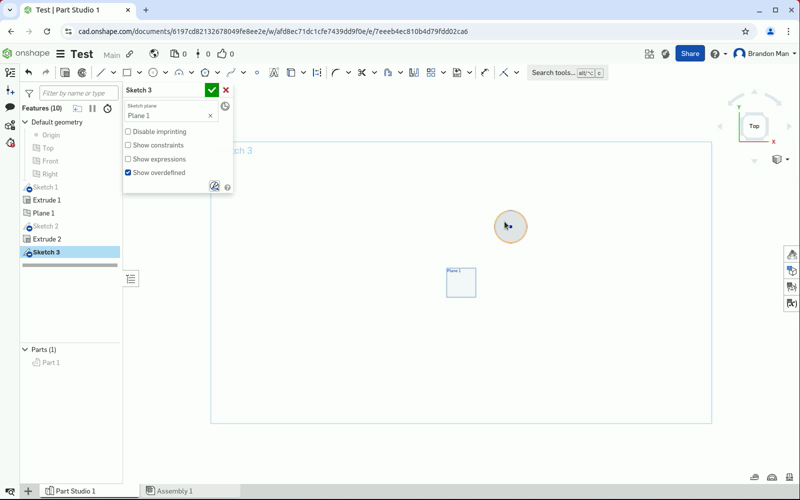
scroll(6)
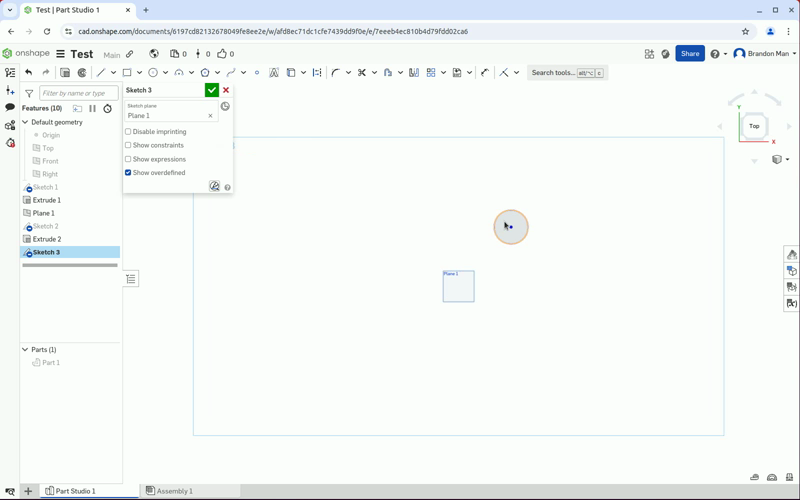
scroll(6)
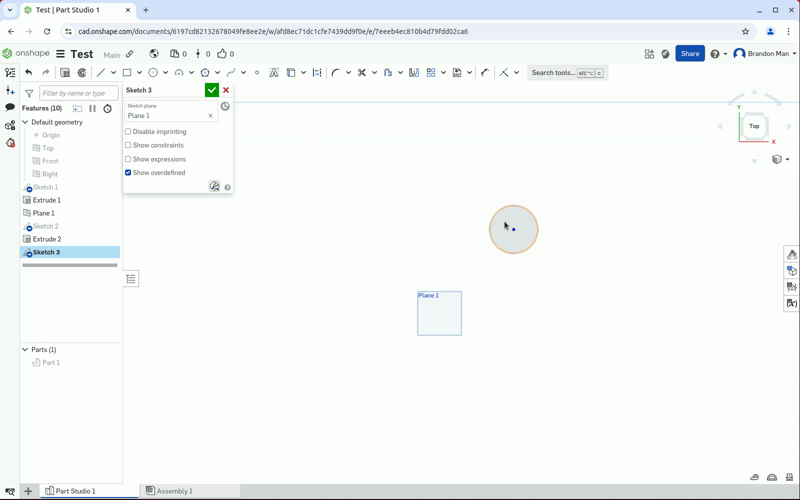
scroll(6)
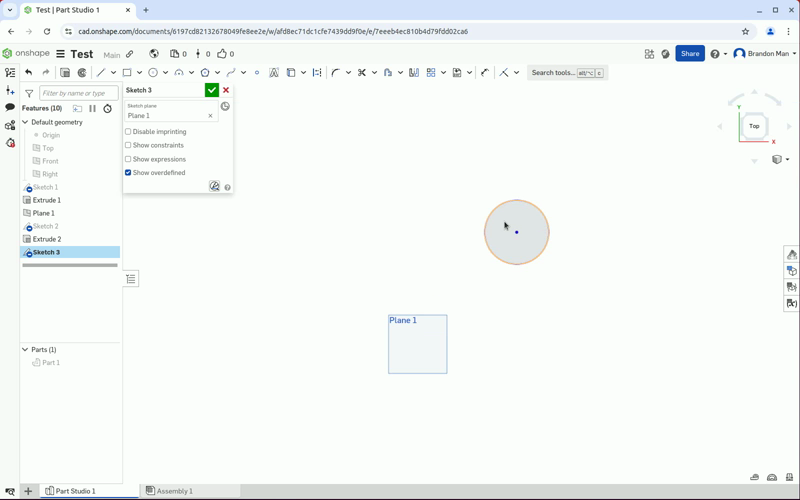
scroll(6)
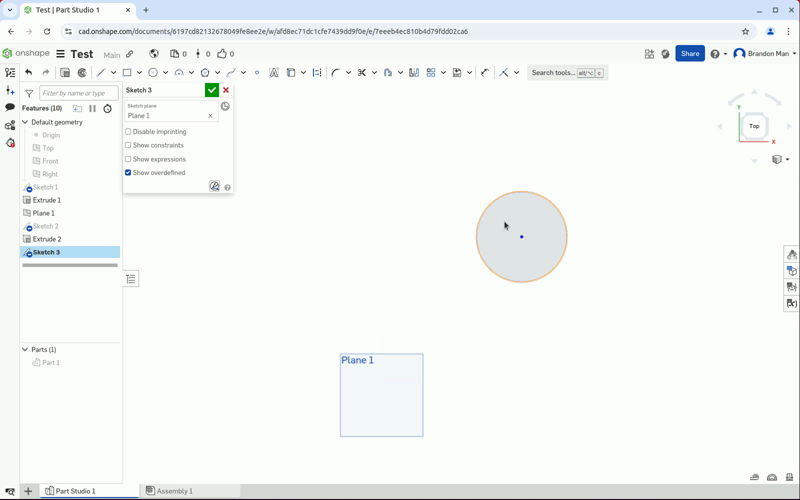
scroll(6)
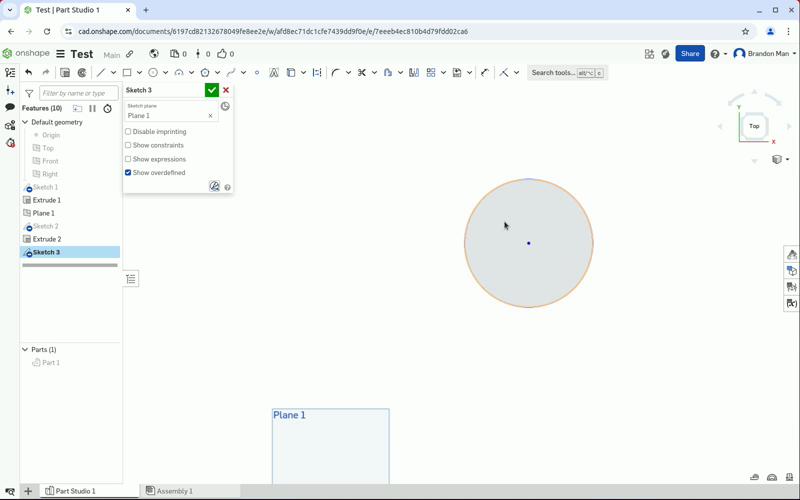
scroll(6)
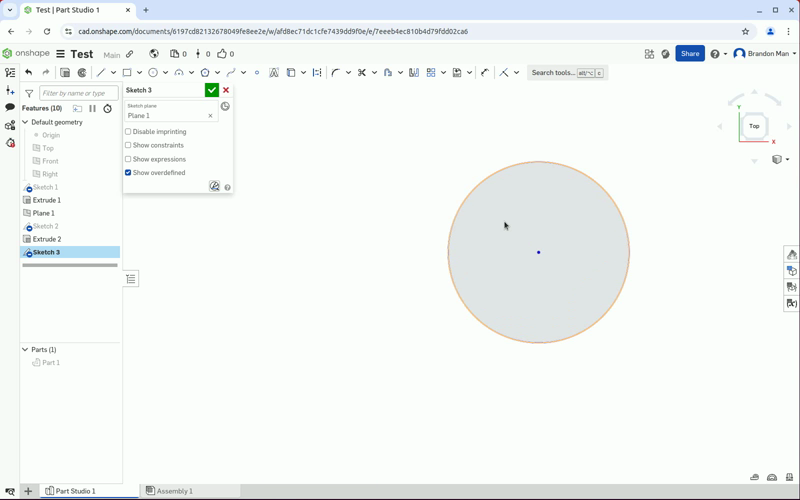
scroll(6)
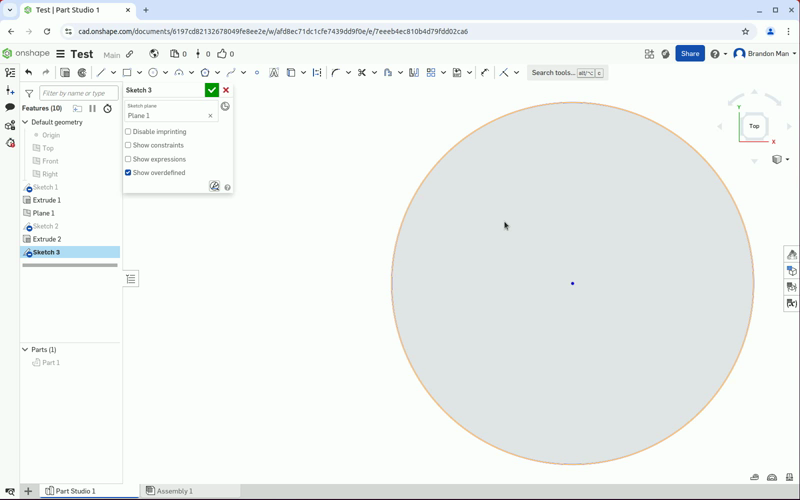
click(504, 221)
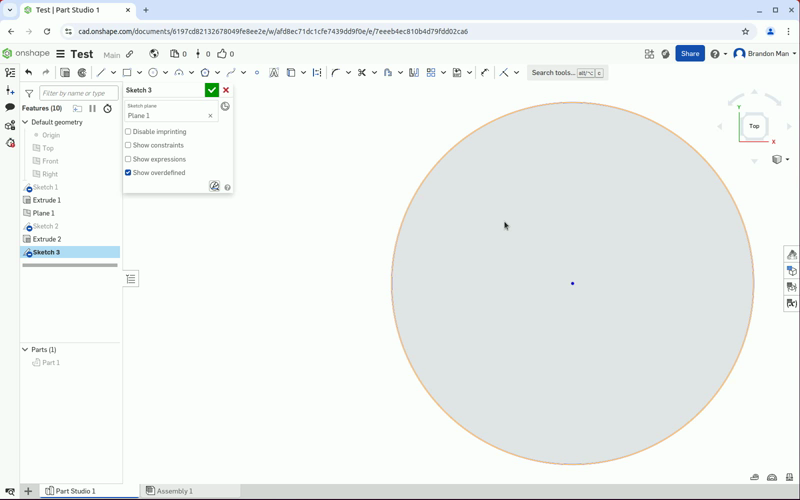
scroll(-6)
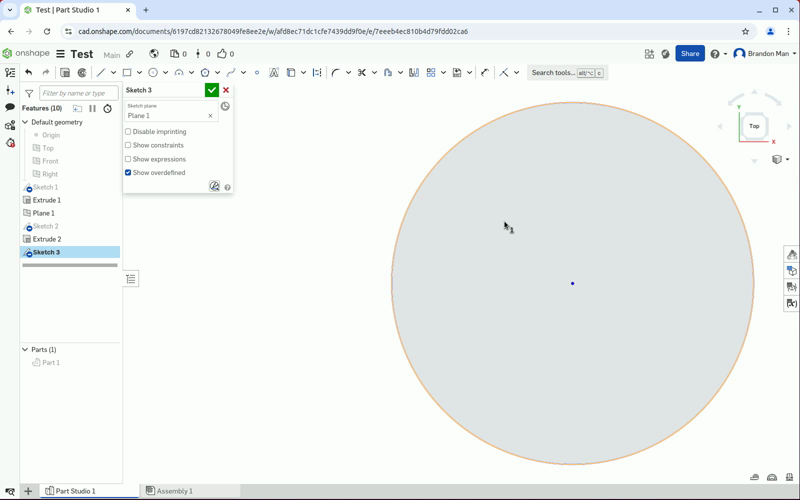
scroll(-6)
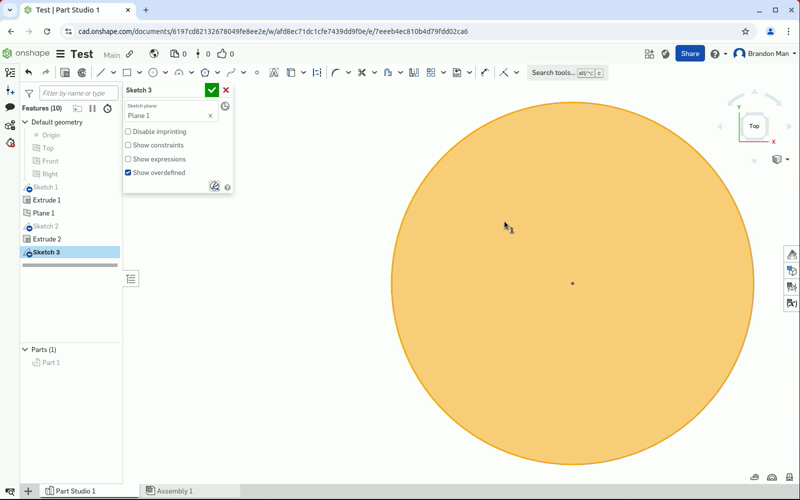
scroll(-6)
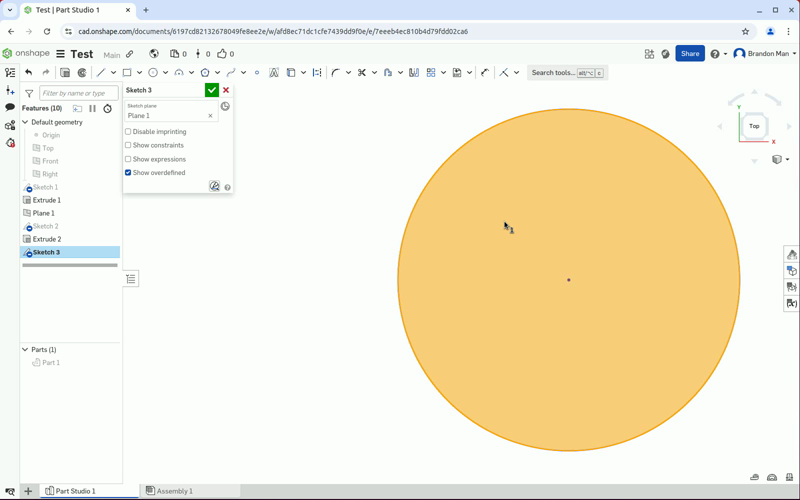
scroll(-6)
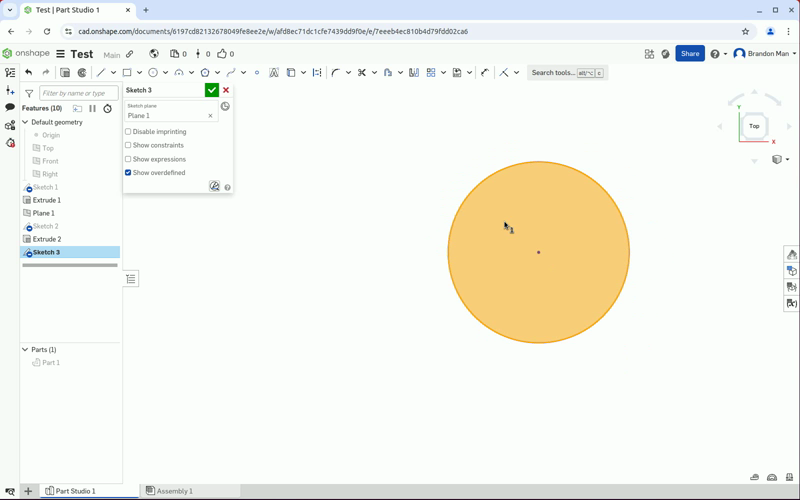
scroll(-6)
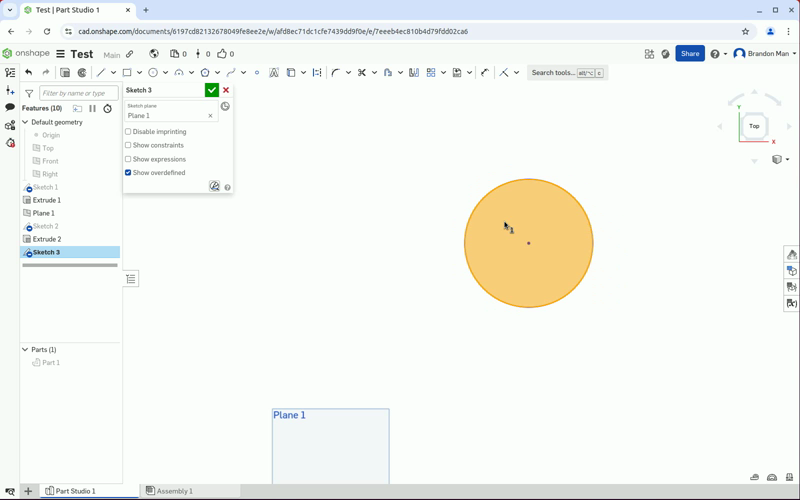
scroll(-6)
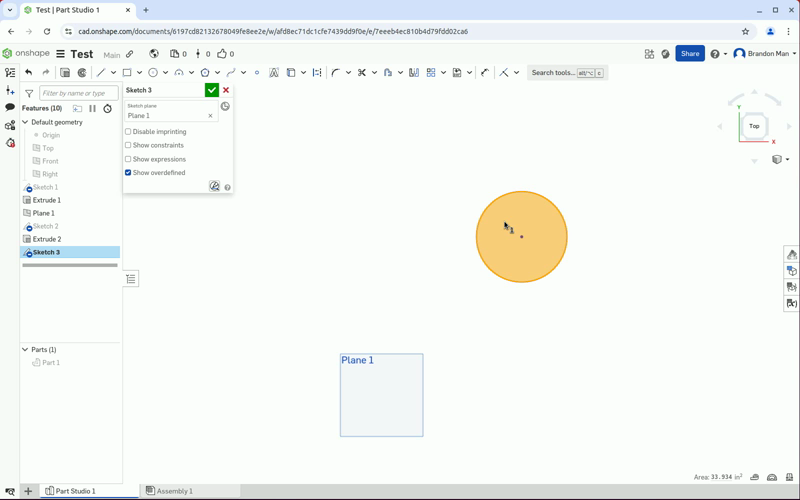
scroll(-6)
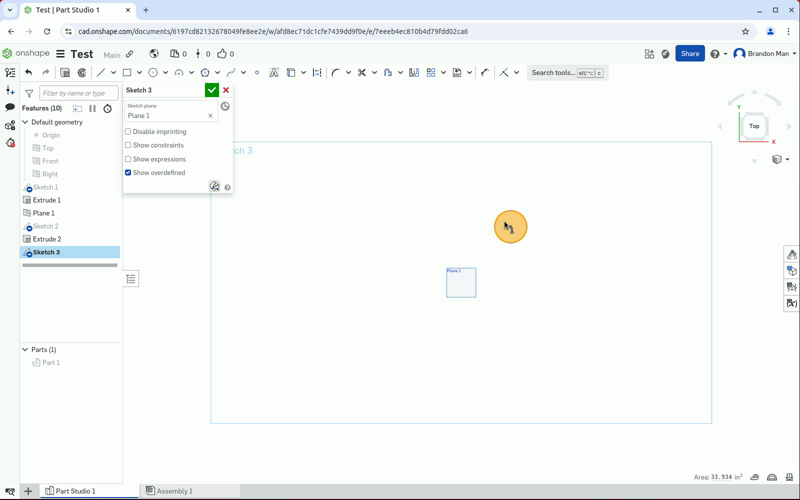
mouse_move(73, 352)
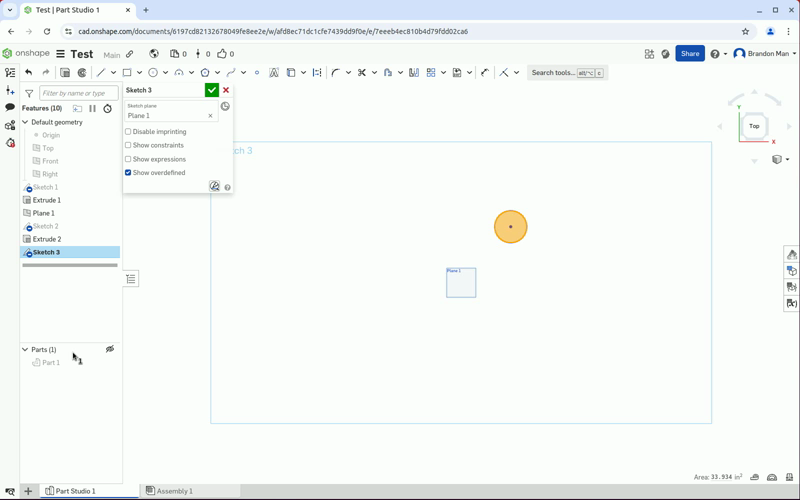
key(shift+y)
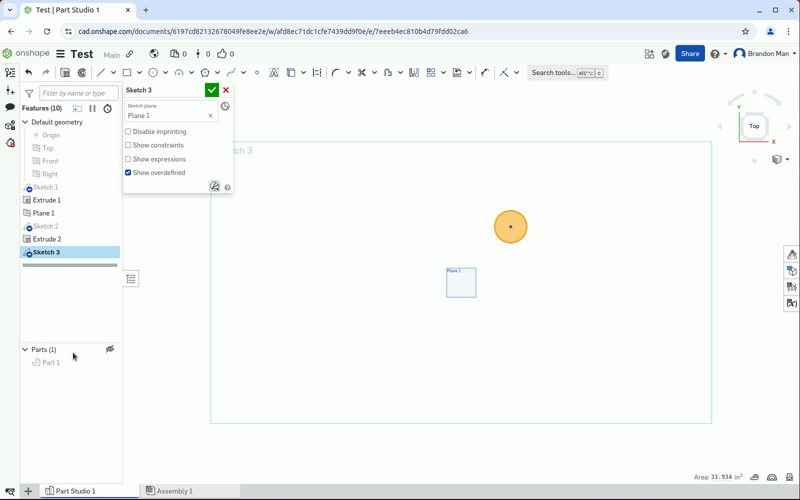
key(shift+e)
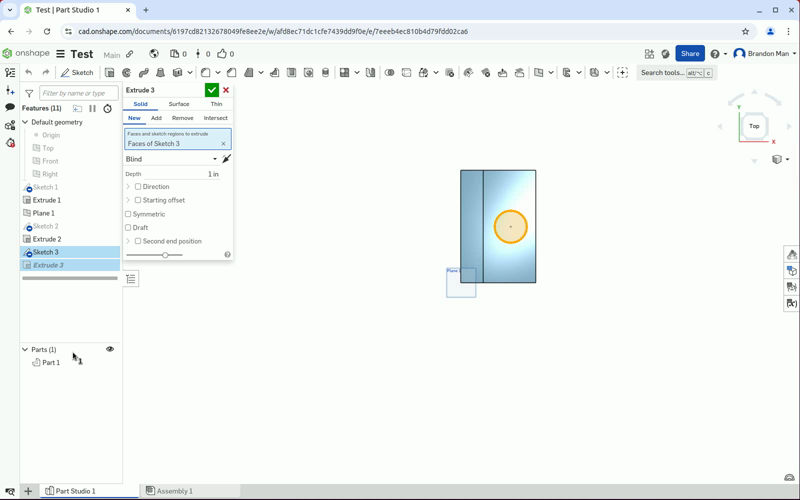
mouse_move(143, 106)
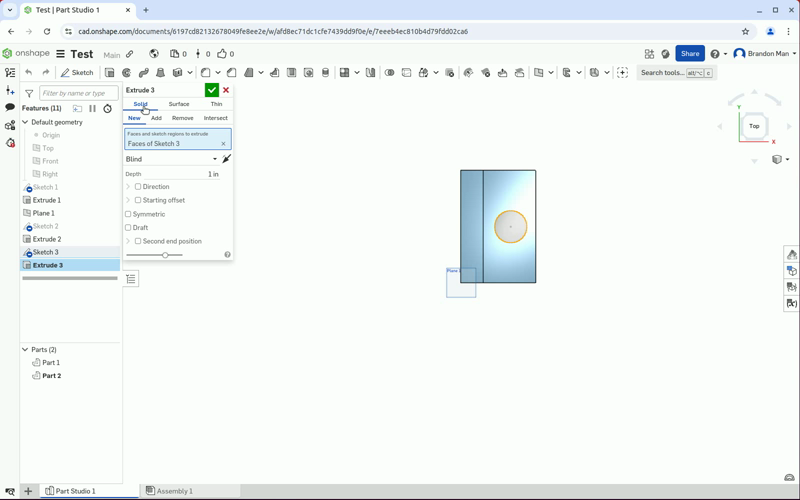
click(143, 106)
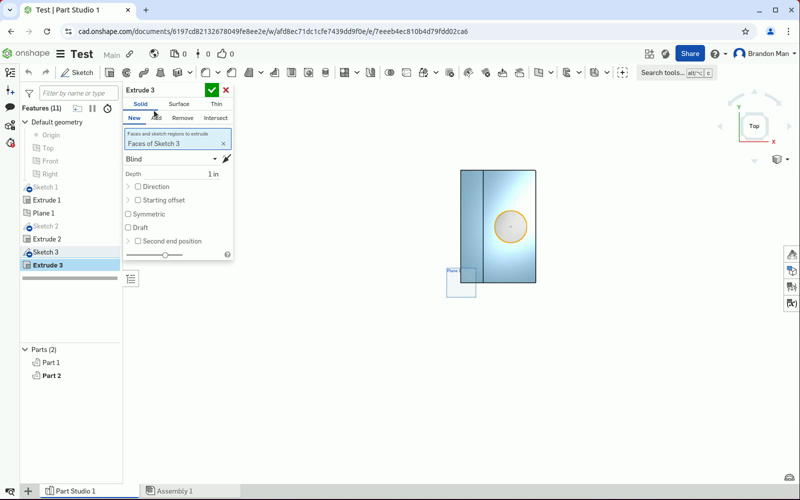
mouse_move(186, 120)
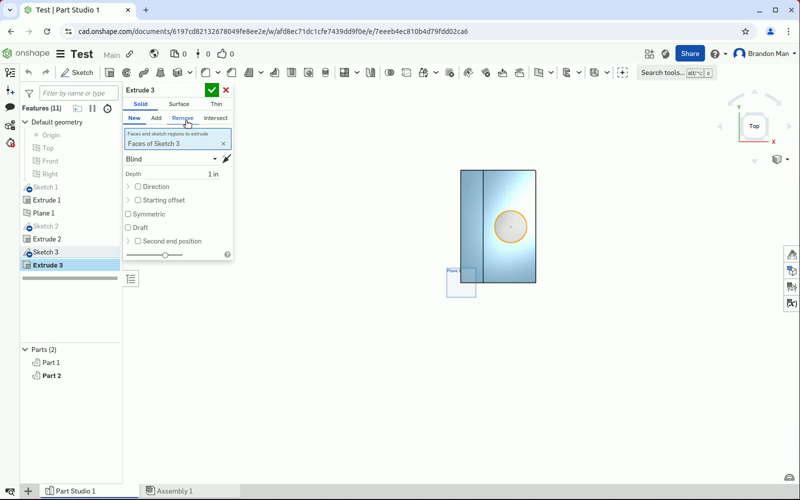
click(186, 120)
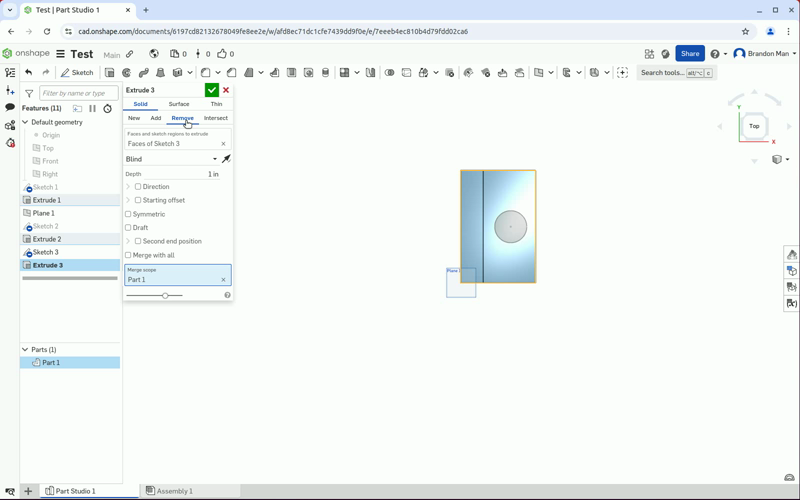
key(tab, 4)
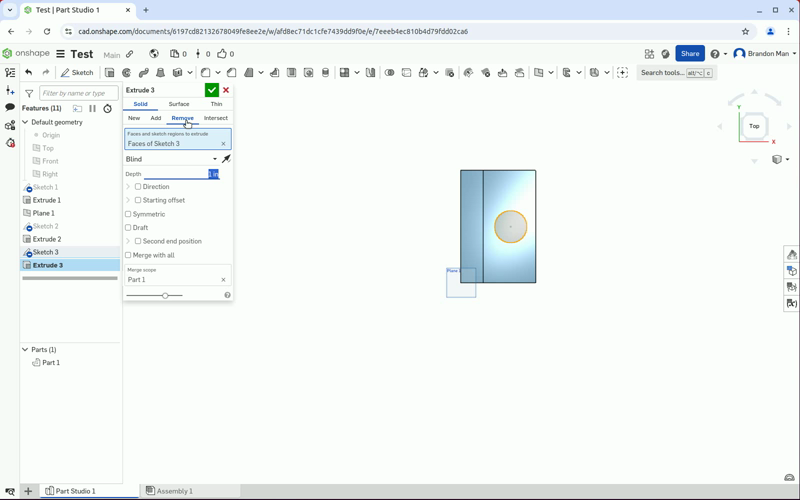
text(30.811)
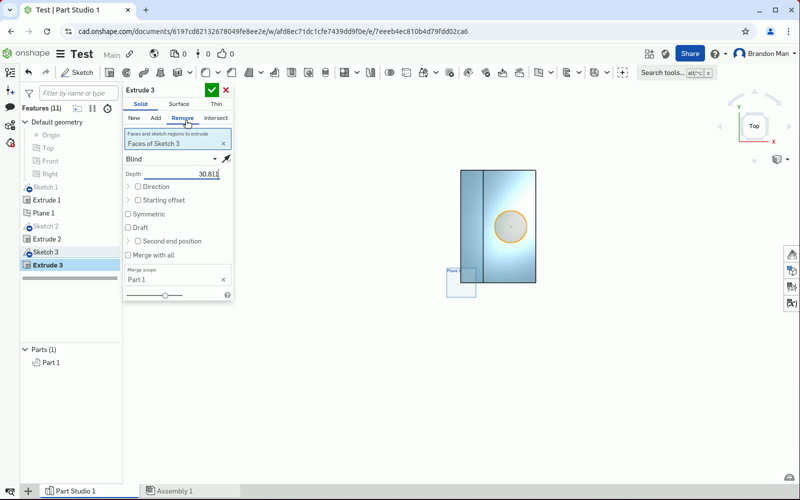
key(tab, 6)
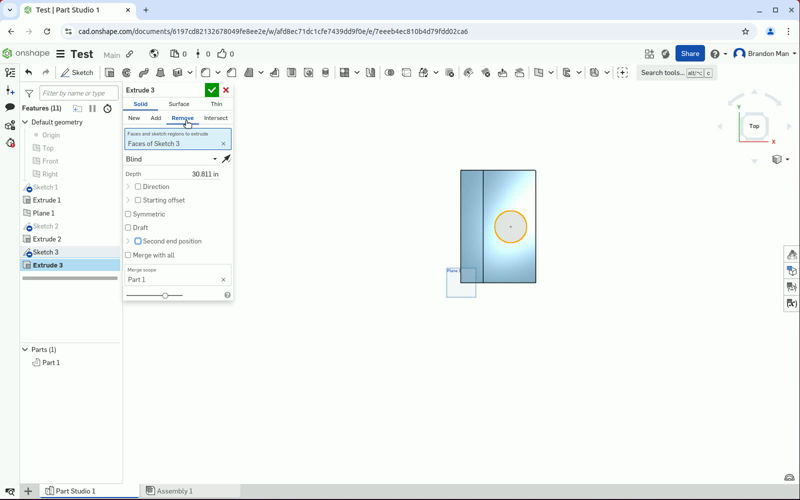
key(space)
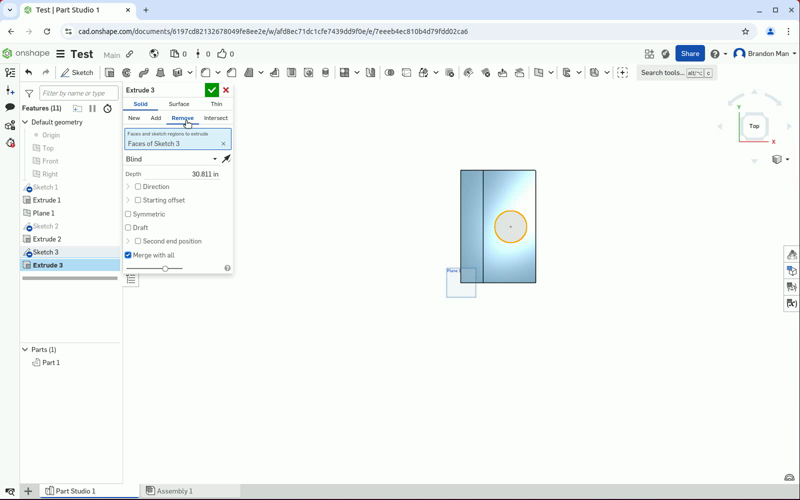
key(enter)
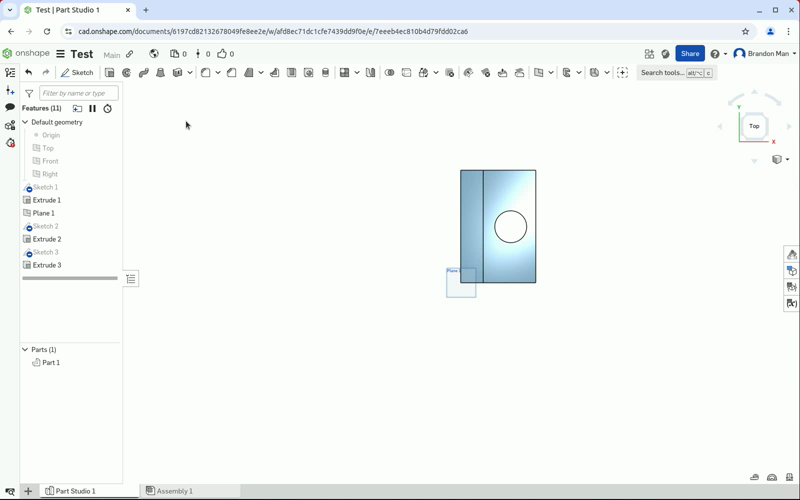
key(shift+h)
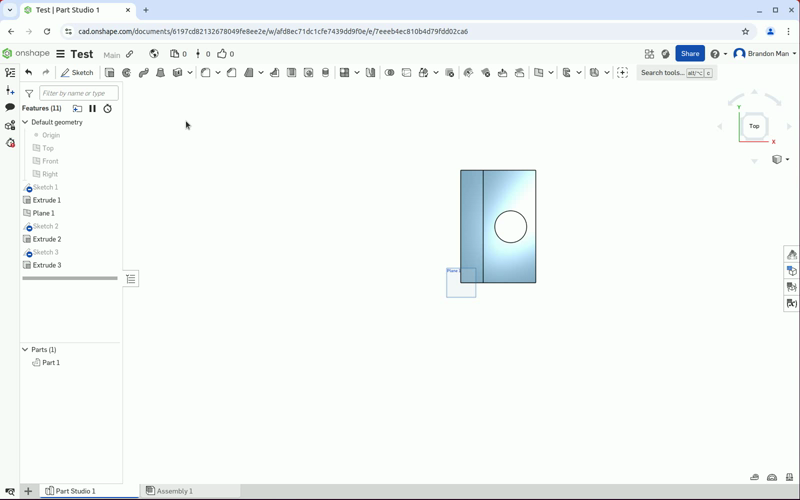
key(shift+h)
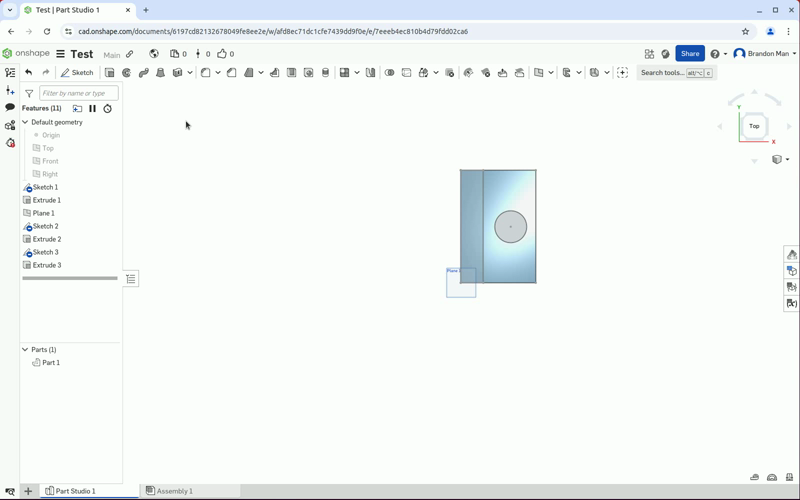
key(shift+7)
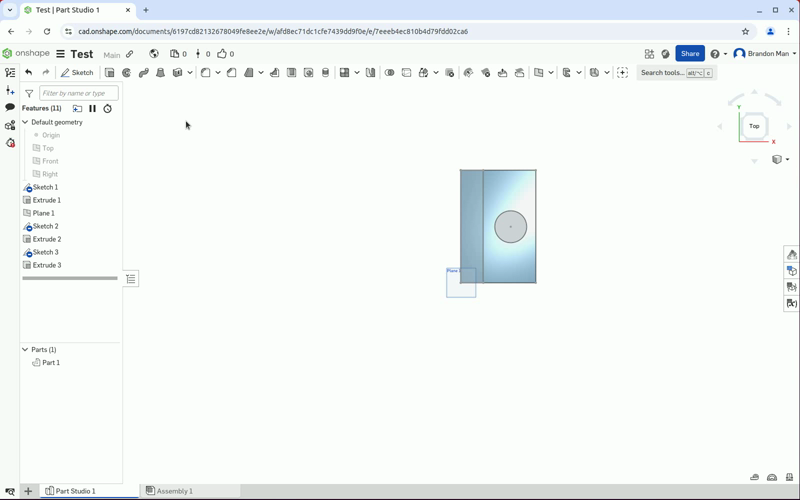
key(up, 3)
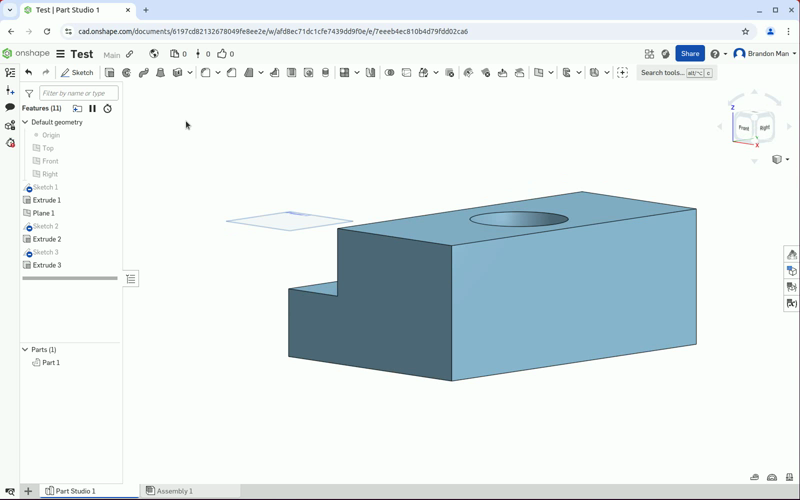
key(left, 3)
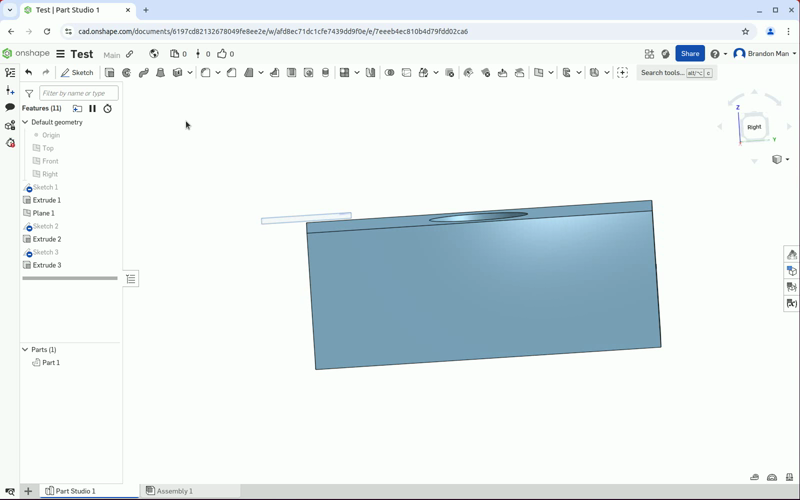
key(right, 3)
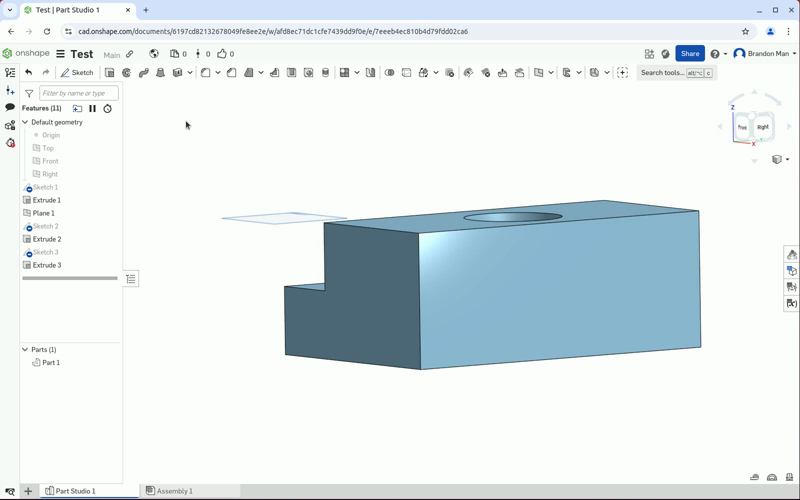
key(down, 3)
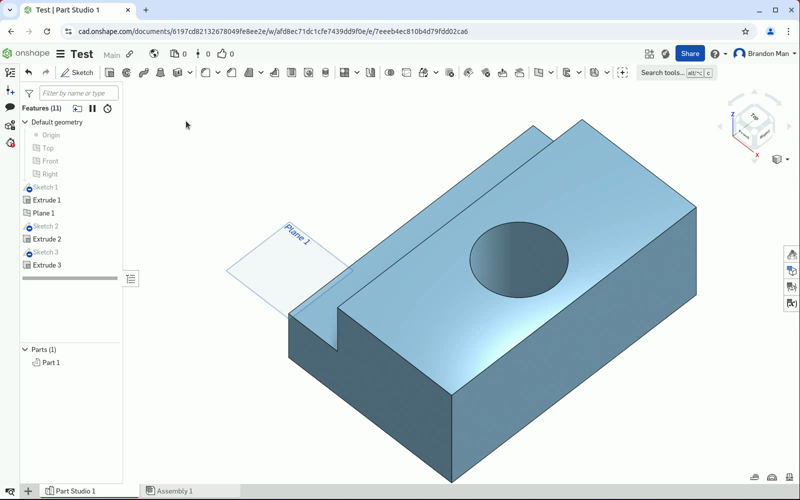
mouse_move(73, 189)
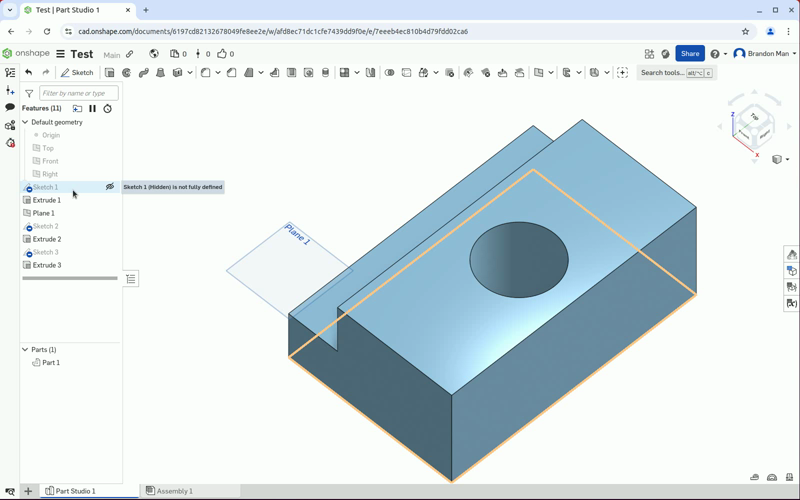
click(73, 189)